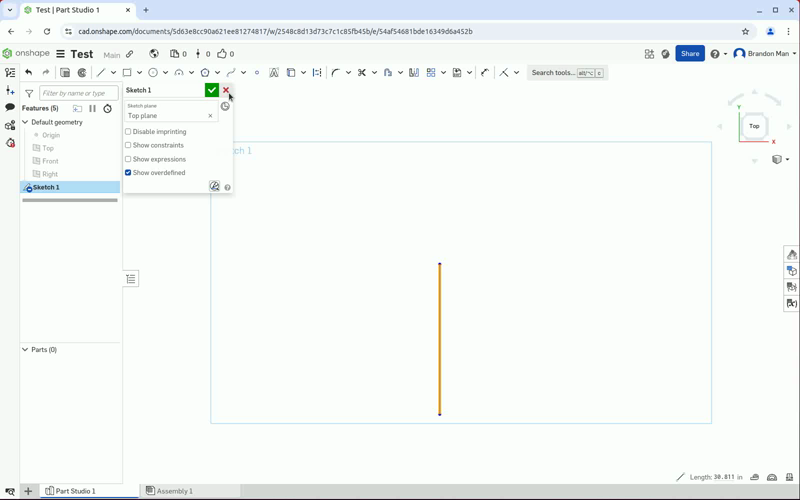
key(shift+h)
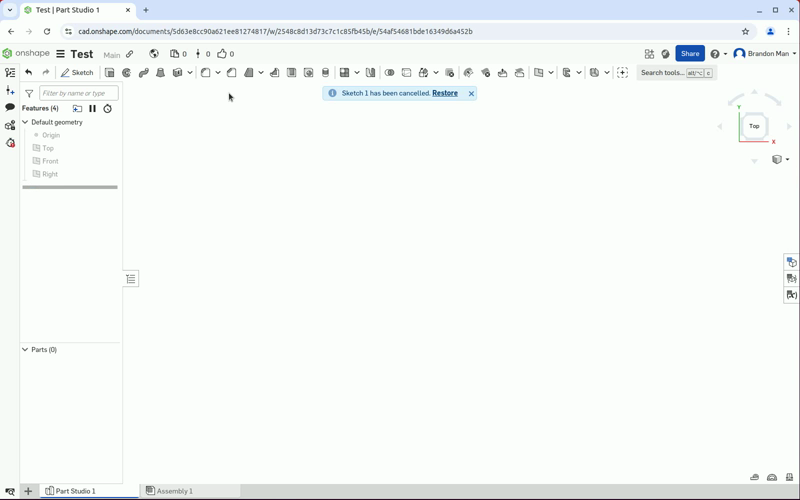
mouse_move(73, 352)
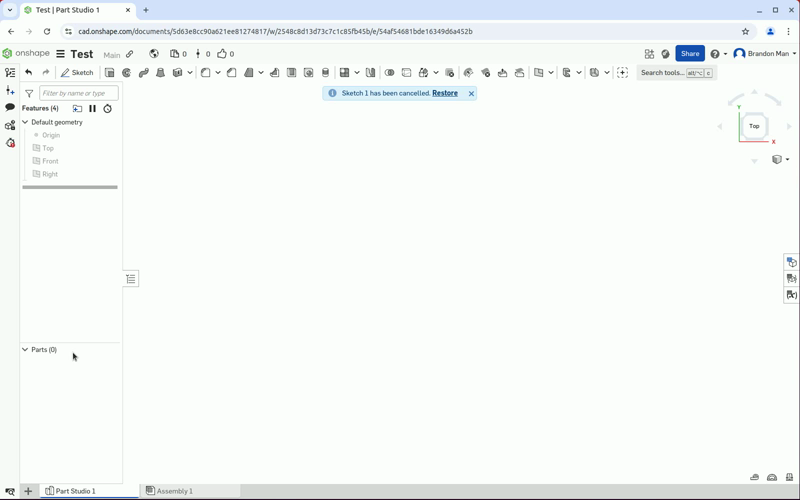
key(y)
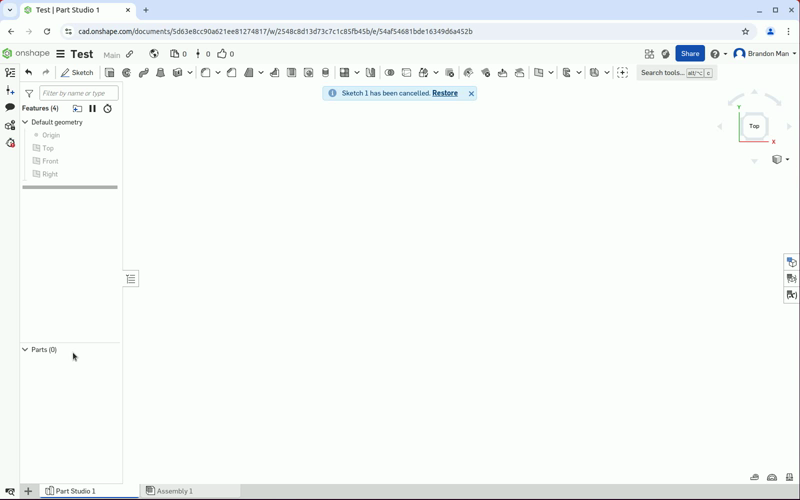
key(shift+p)
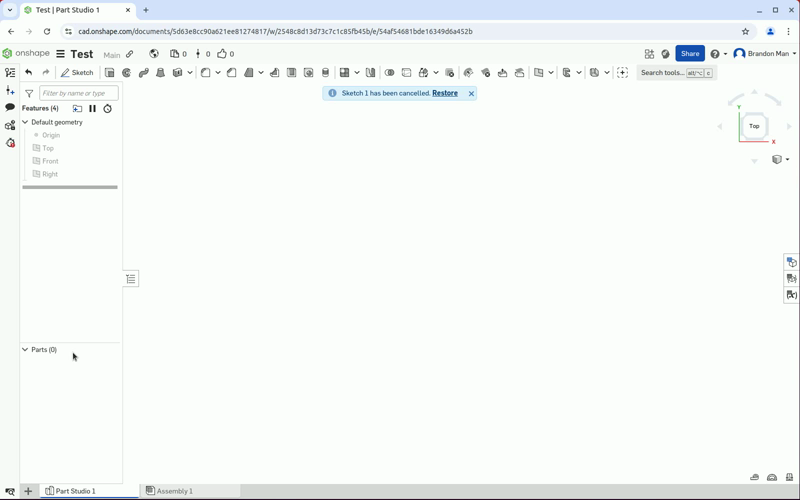
key(space)
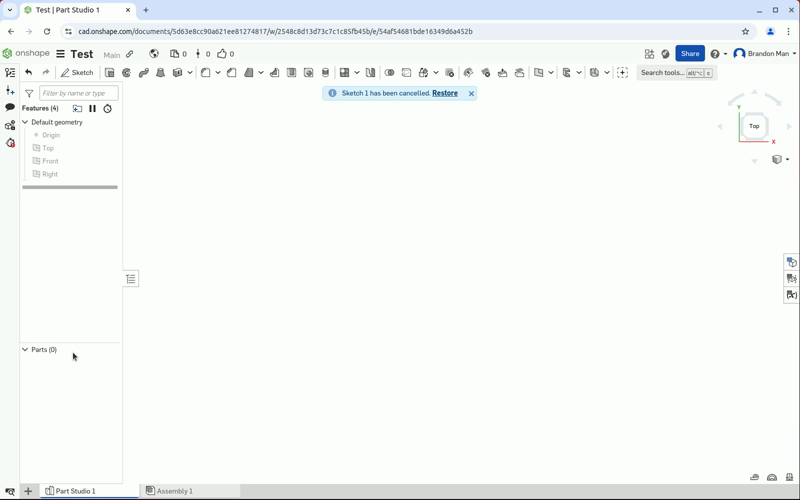
key_down(shift)
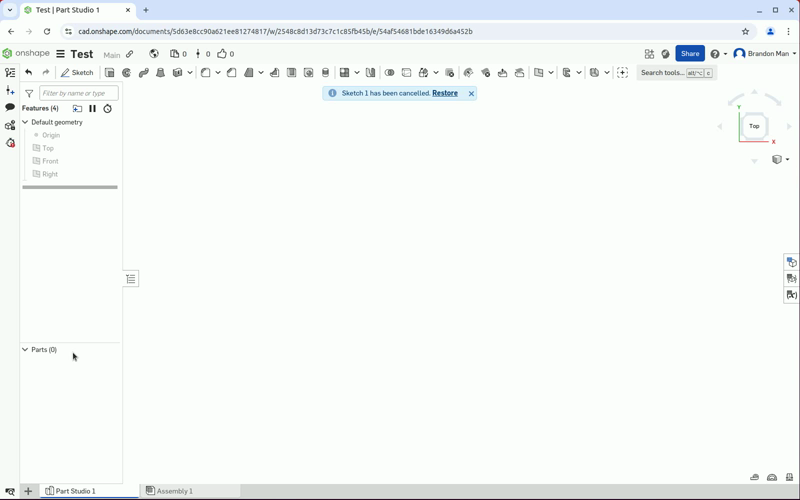
key(up)
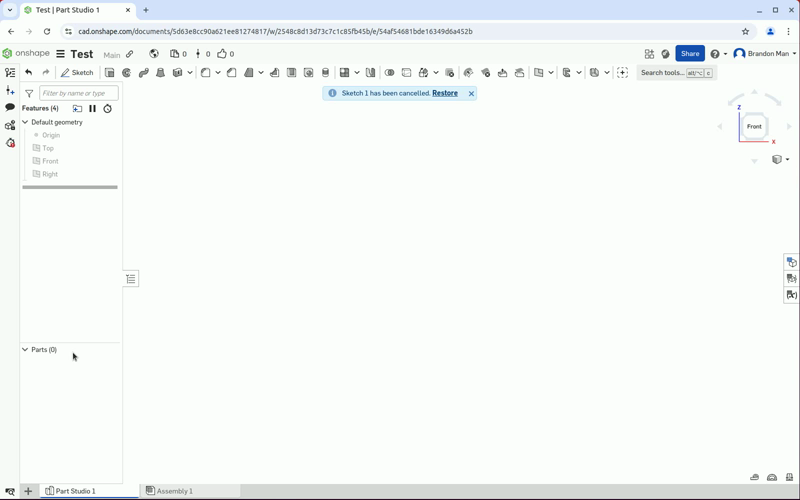
key_up(shift)
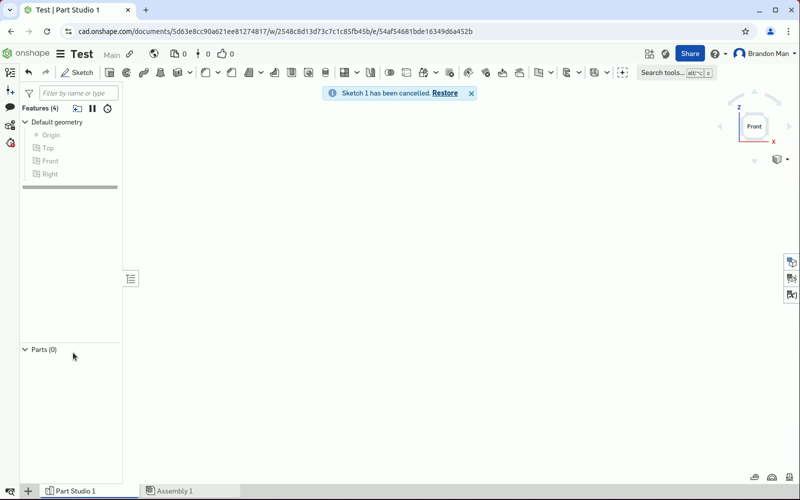
key(space)
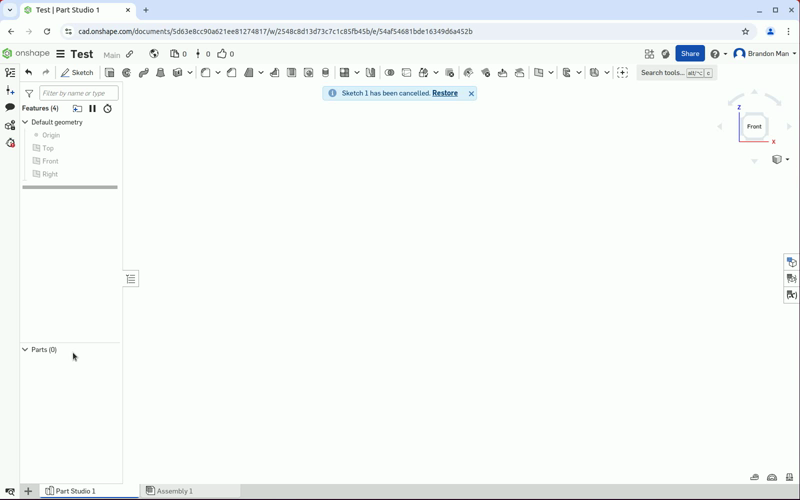
key_down(shift)
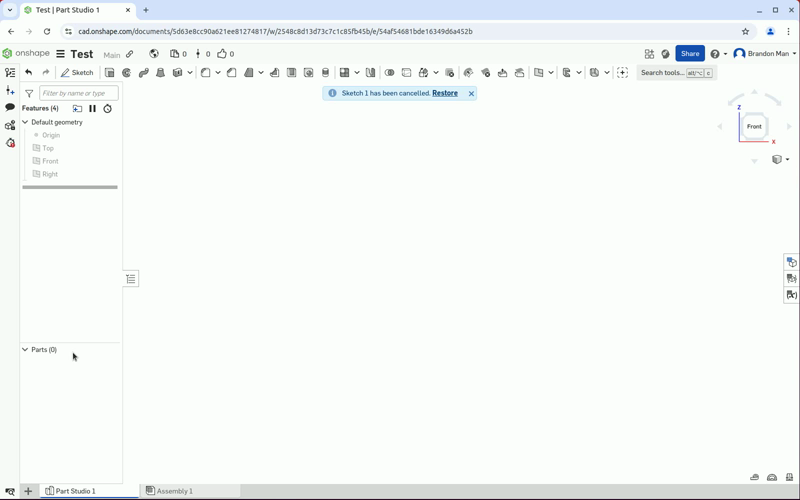
key(left)
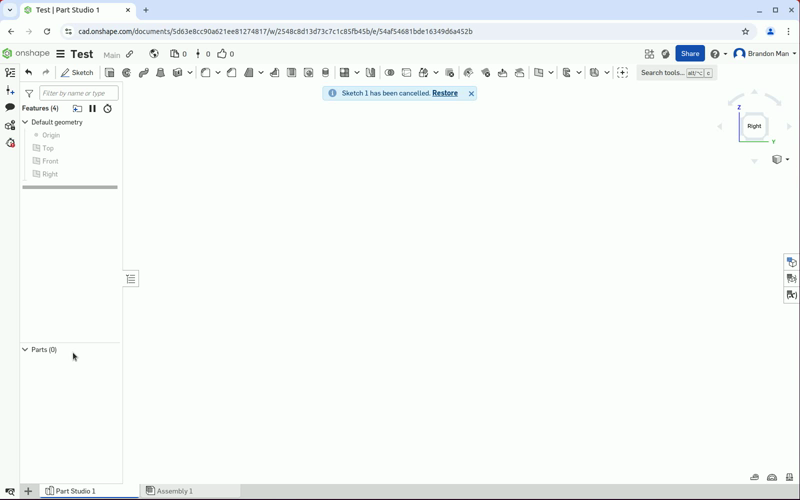
key_up(shift)
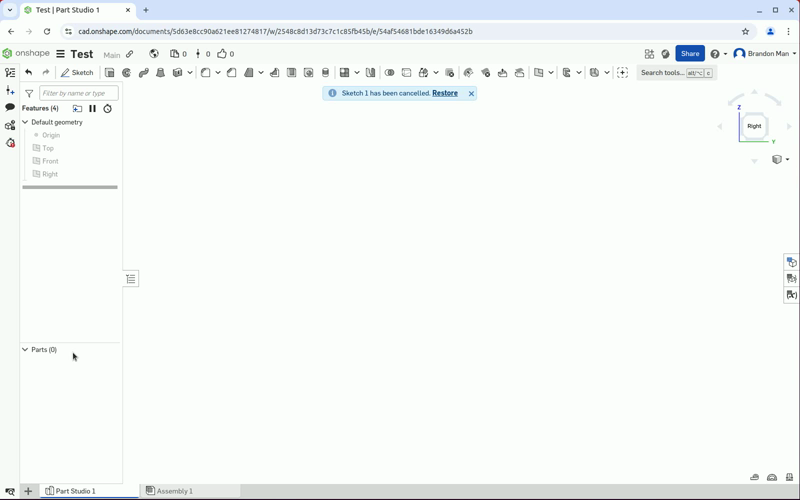
mouse_move(73, 352)
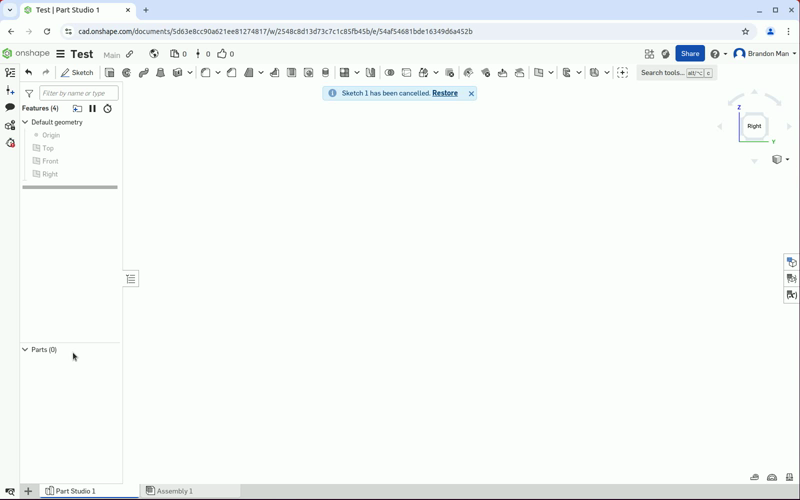
key(shift+y)
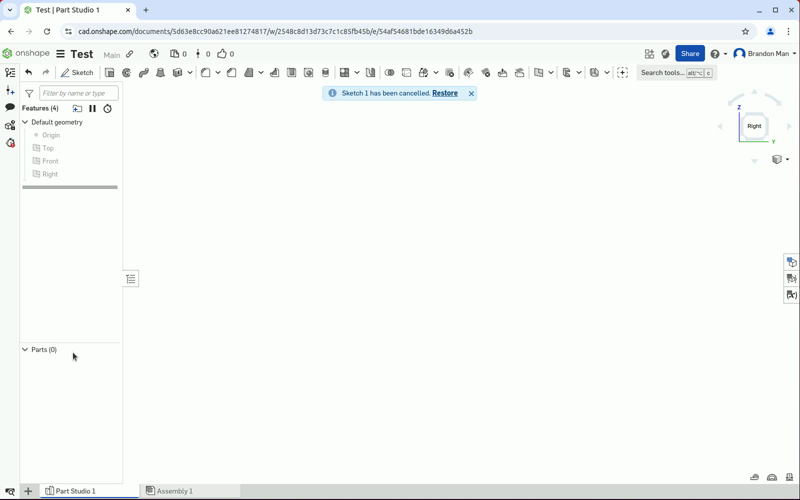
key(shift+s)
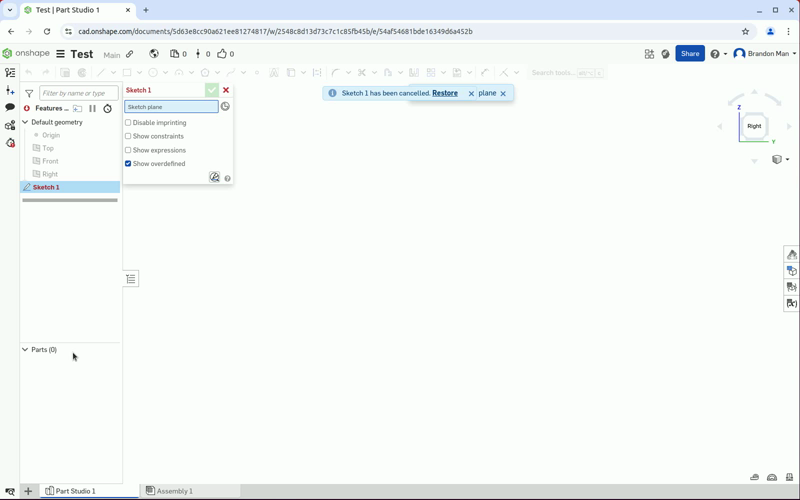
mouse_move(73, 176)
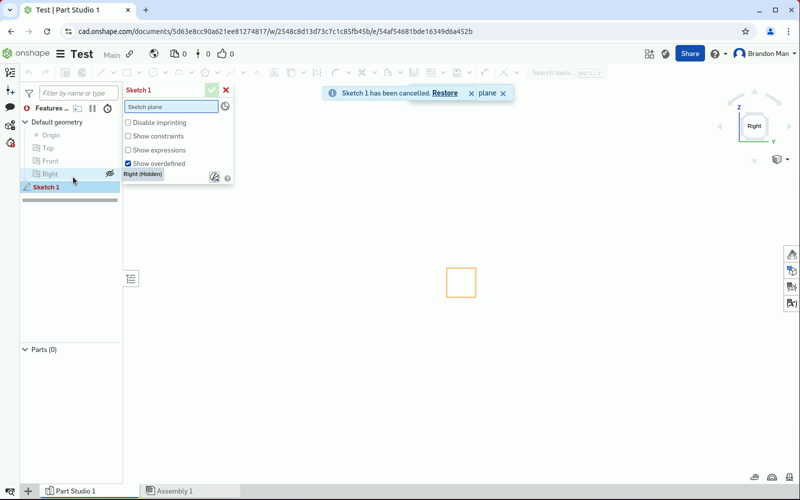
click(73, 176)
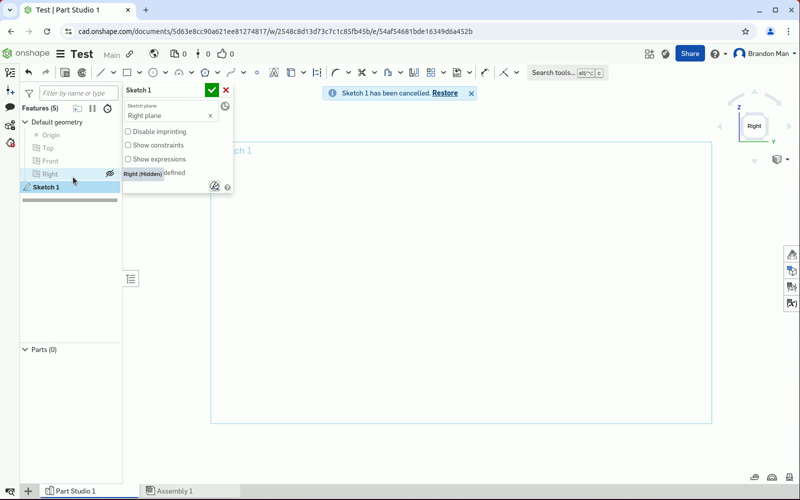
mouse_move(73, 352)
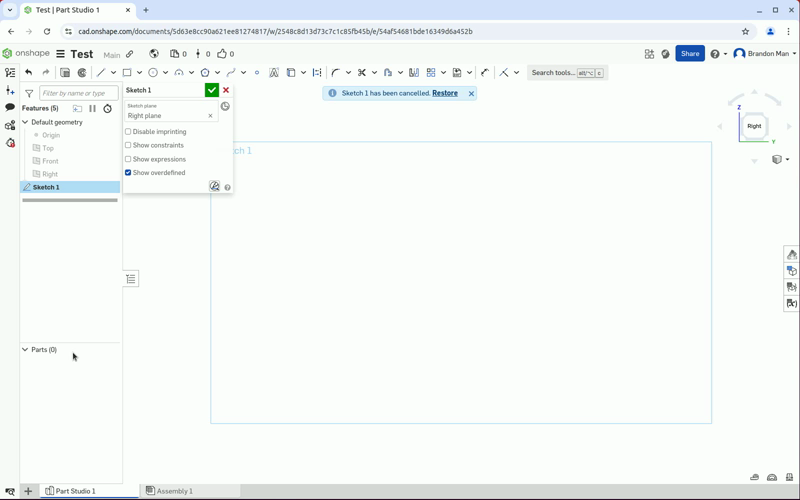
key(y)
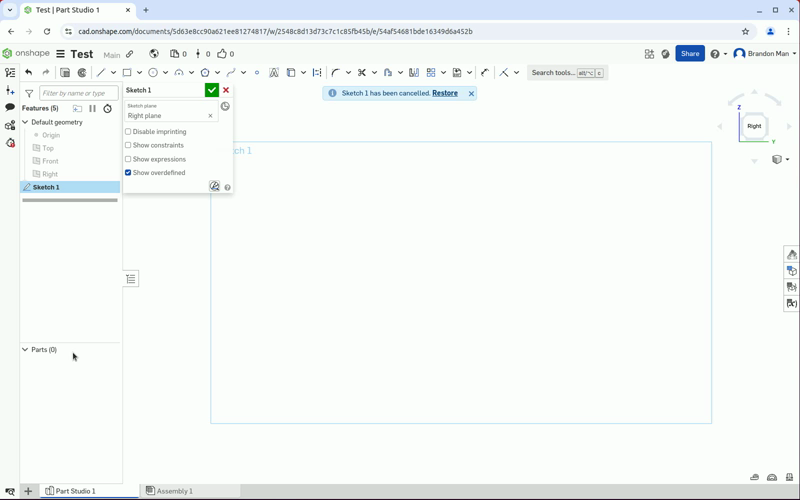
key(l)
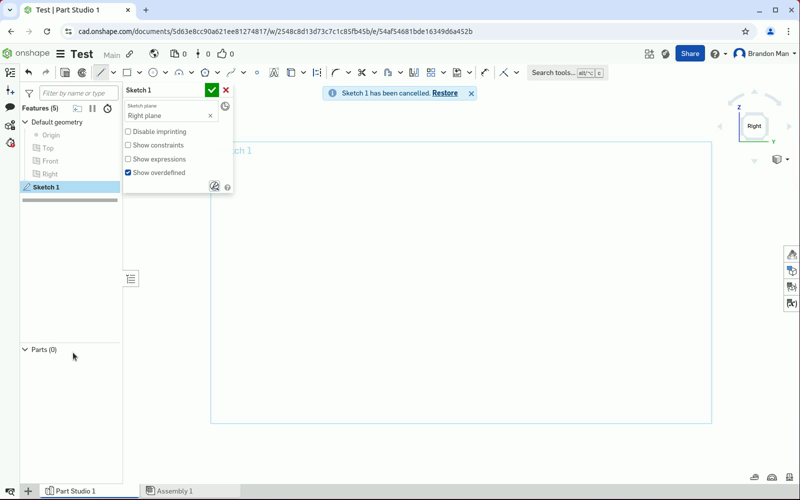
key_down(shift)
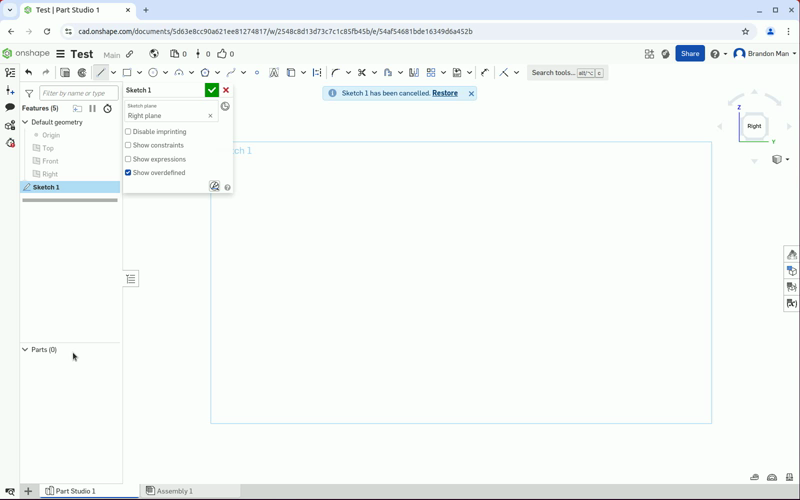
mouse_move(460, 282)
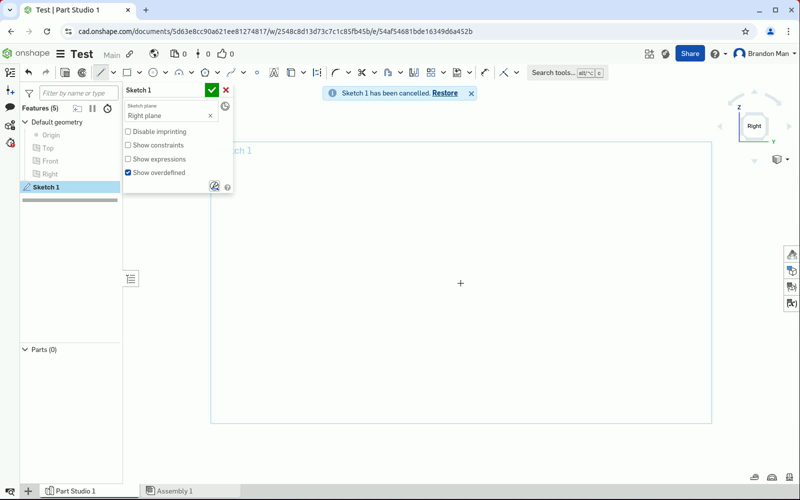
click(460, 282)
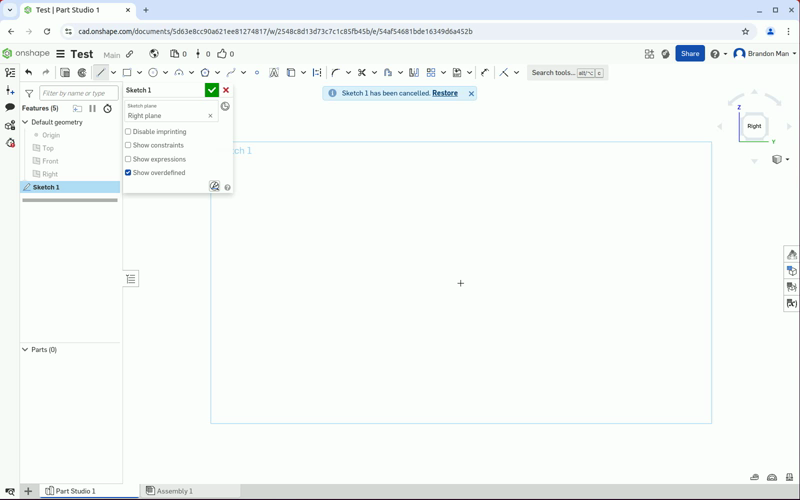
key_up(shift)
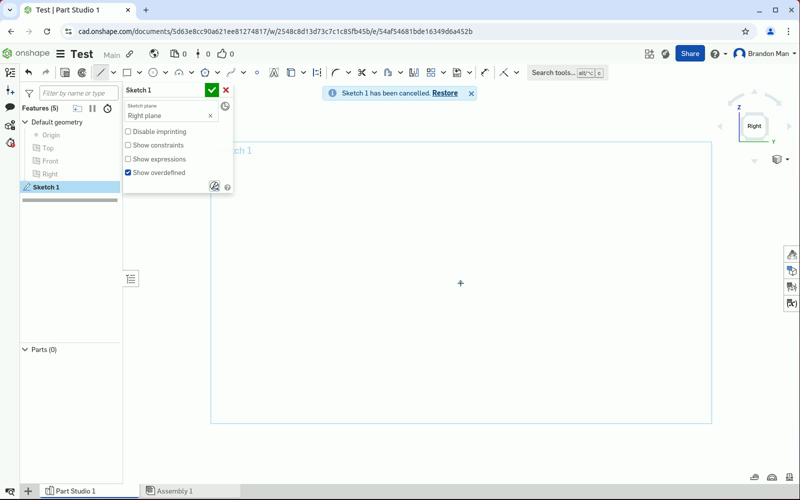
key_down(shift)
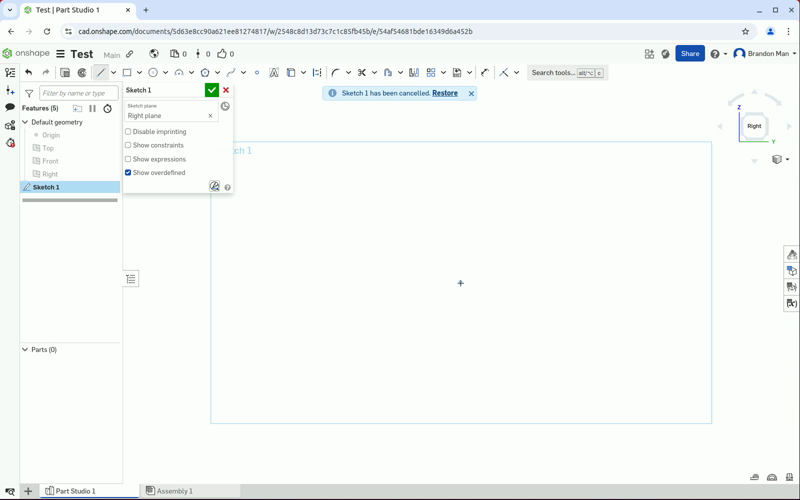
mouse_move(543, 282)
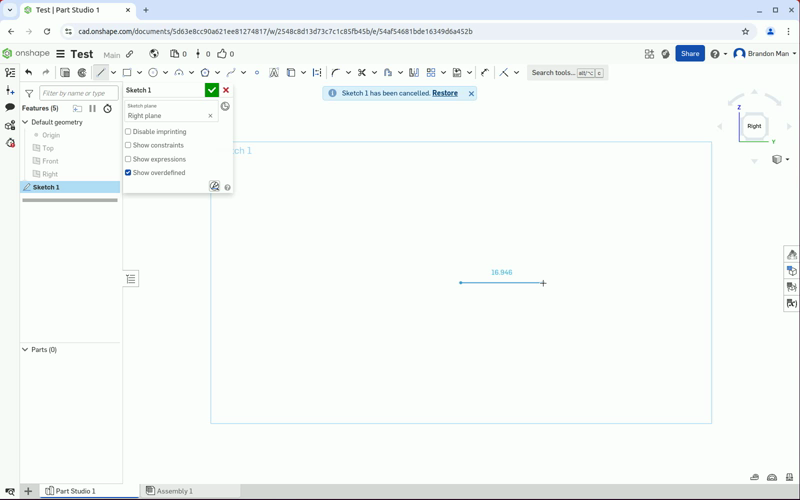
click(543, 282)
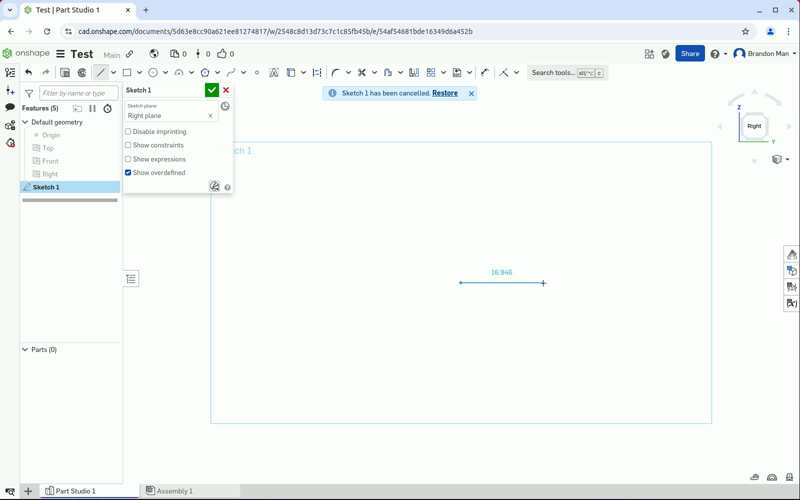
key_up(shift)
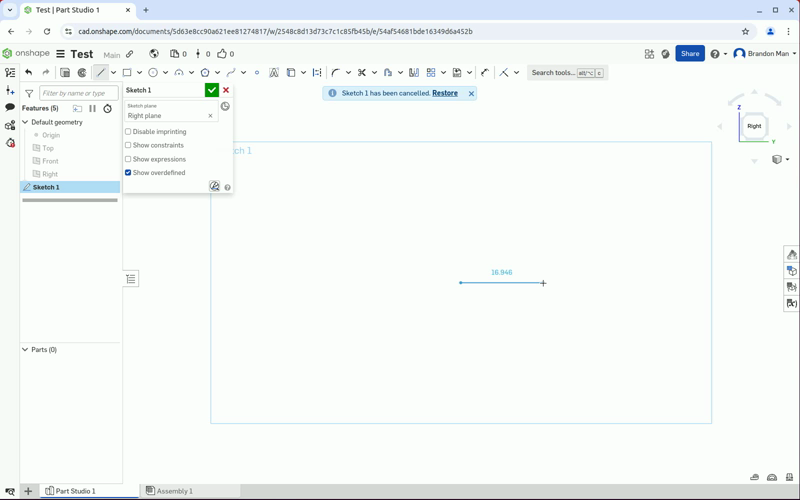
key_down(shift)
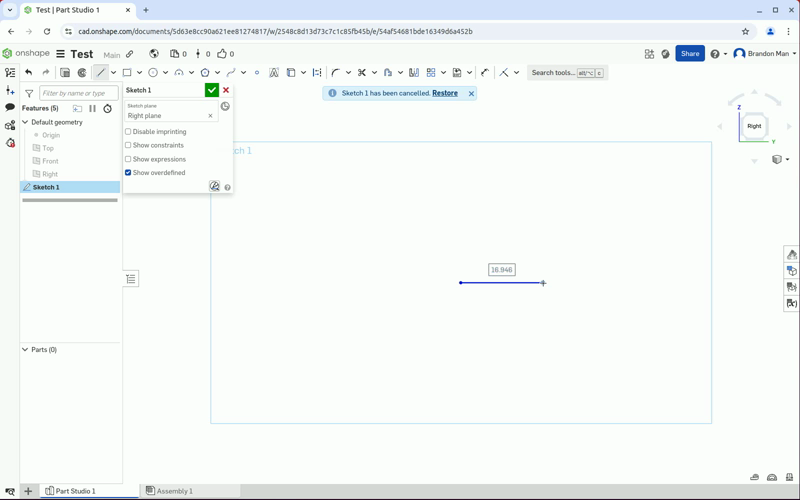
mouse_move(543, 221)
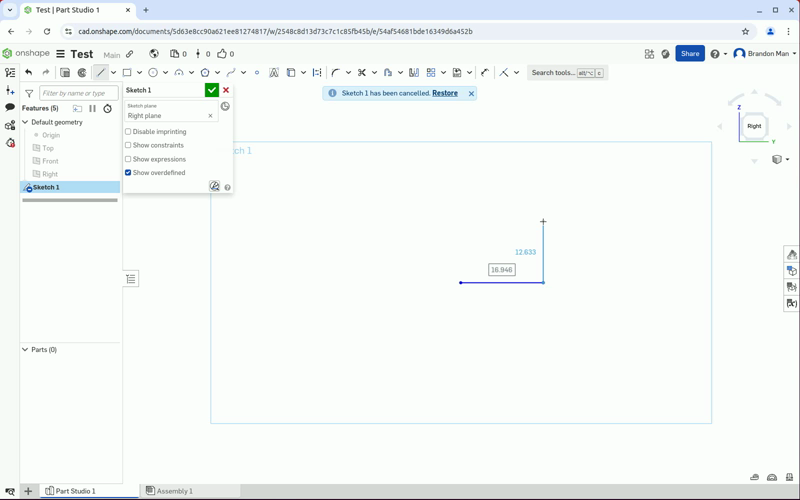
click(543, 221)
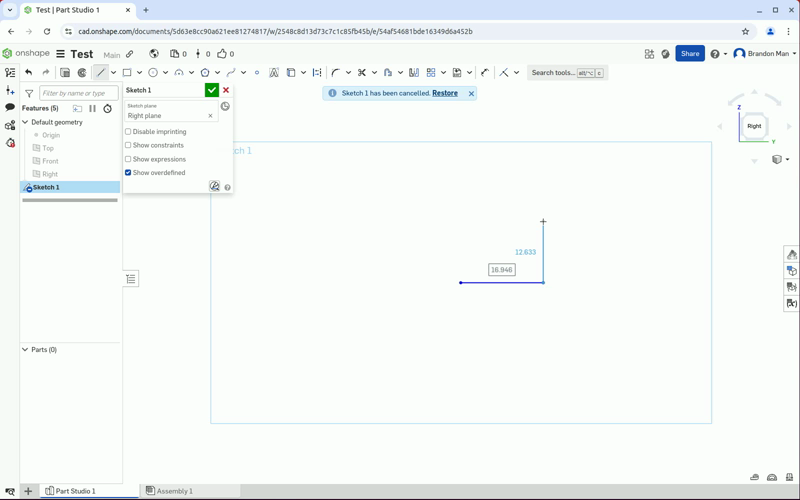
key_up(shift)
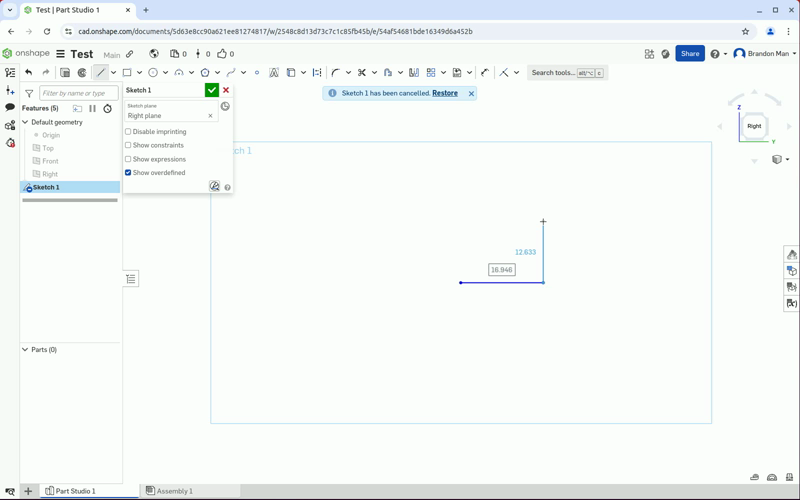
key_down(shift)
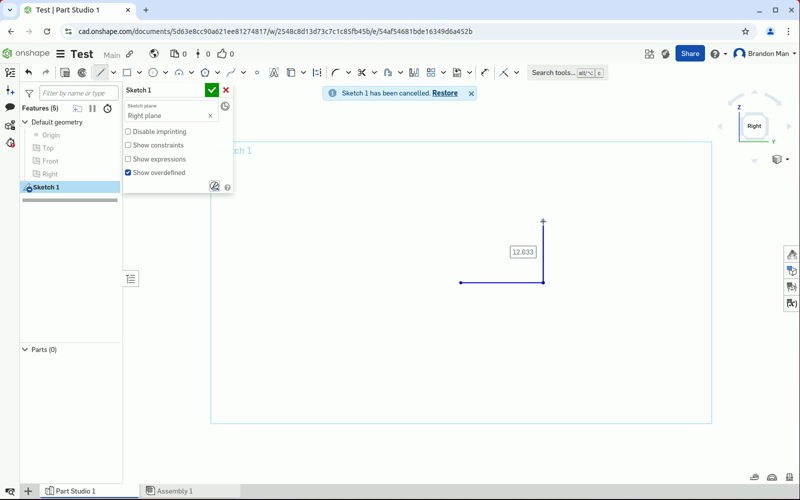
mouse_move(573, 221)
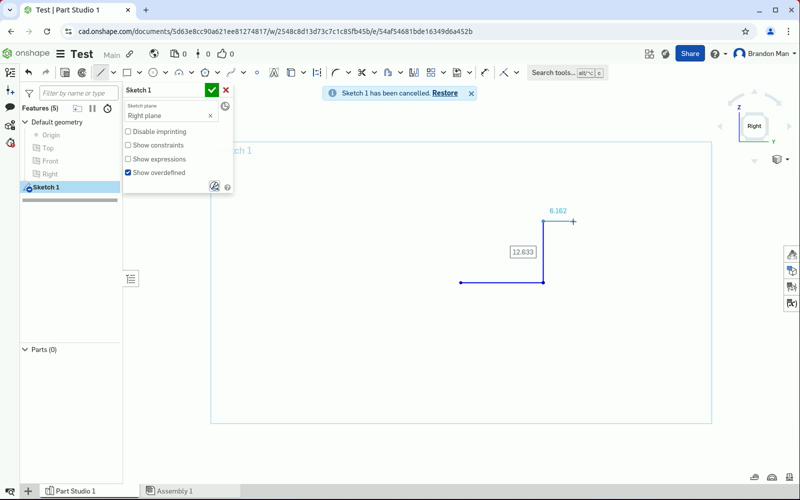
mouse_move(522, 200)
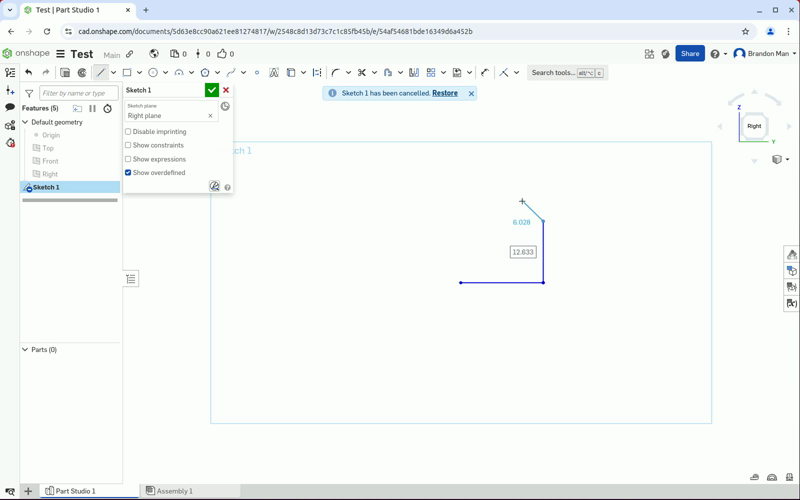
click(522, 200)
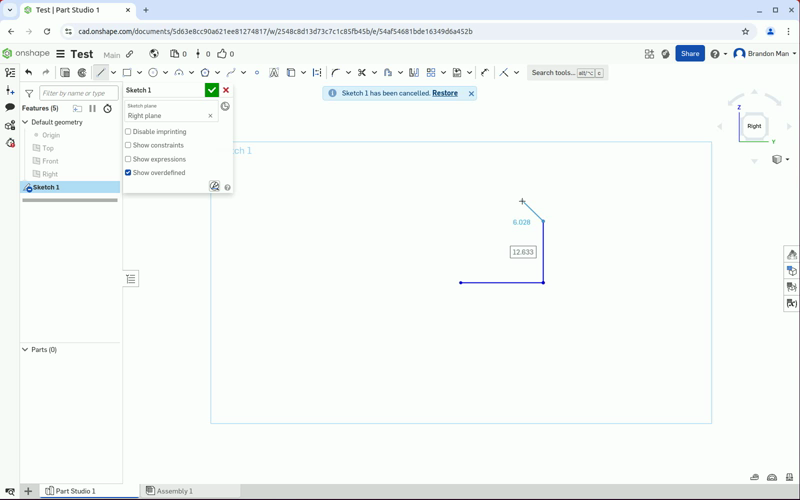
key_up(shift)
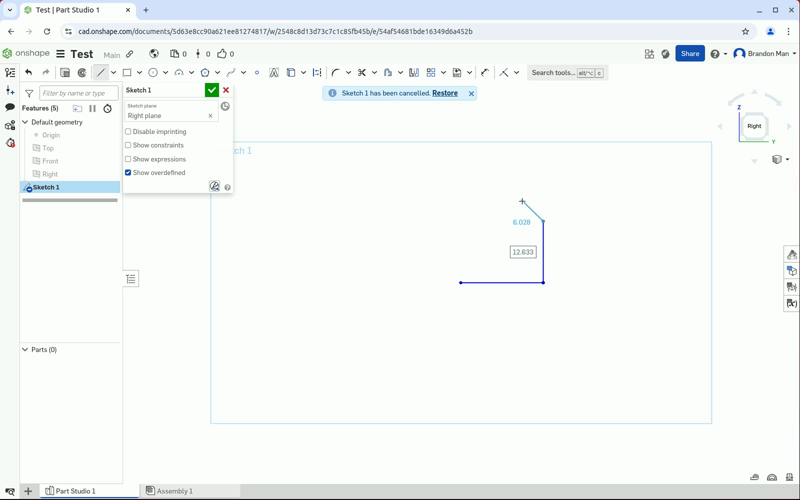
key_down(shift)
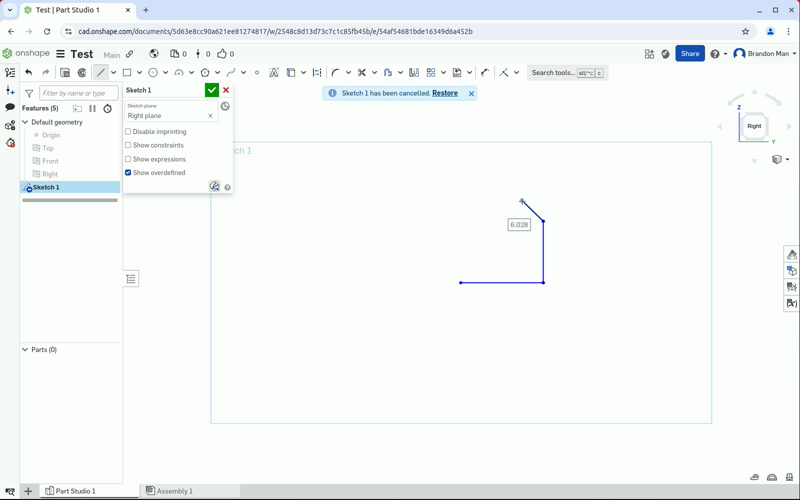
mouse_move(552, 200)
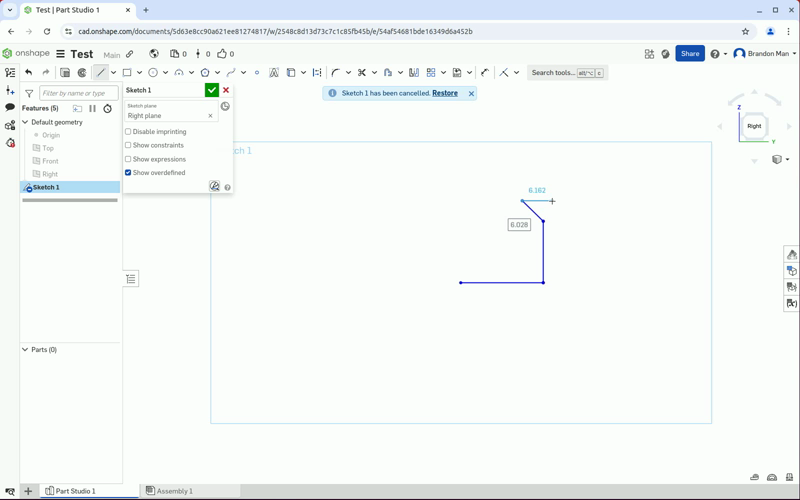
mouse_move(481, 200)
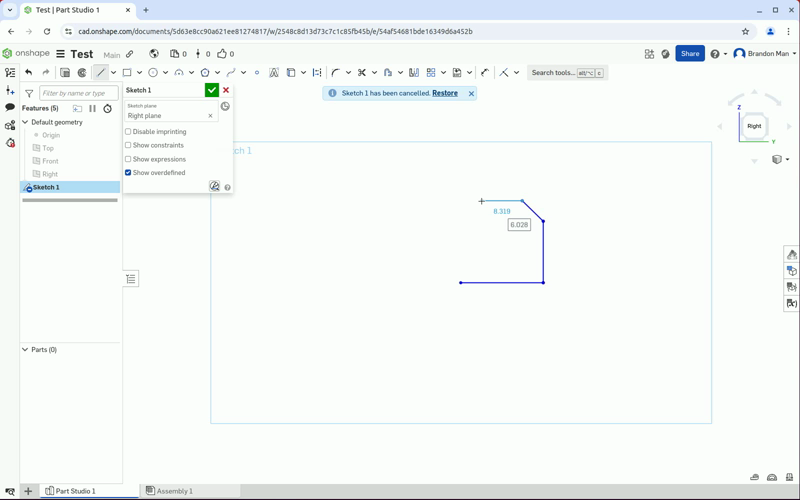
click(481, 200)
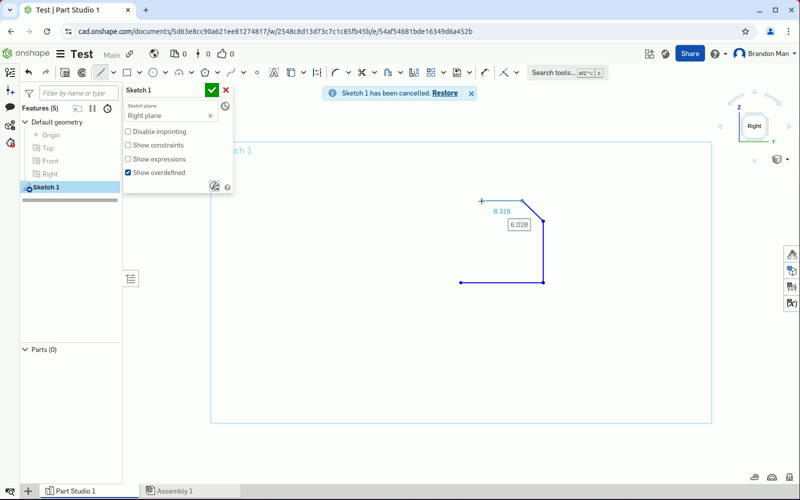
key_up(shift)
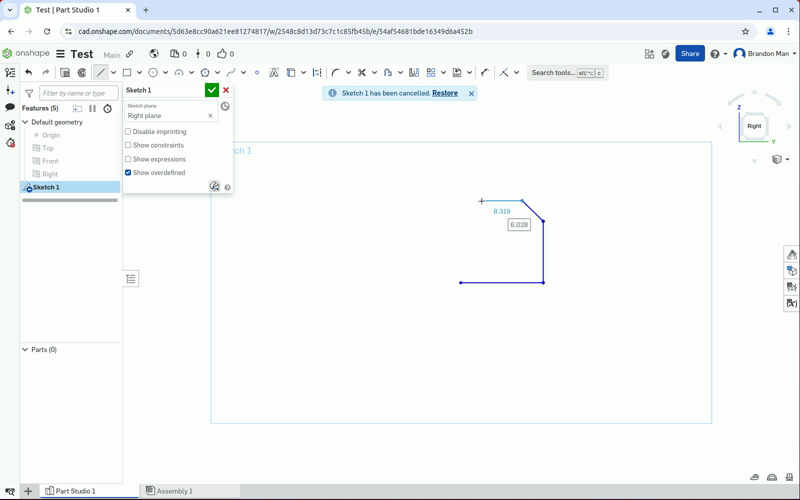
key_down(shift)
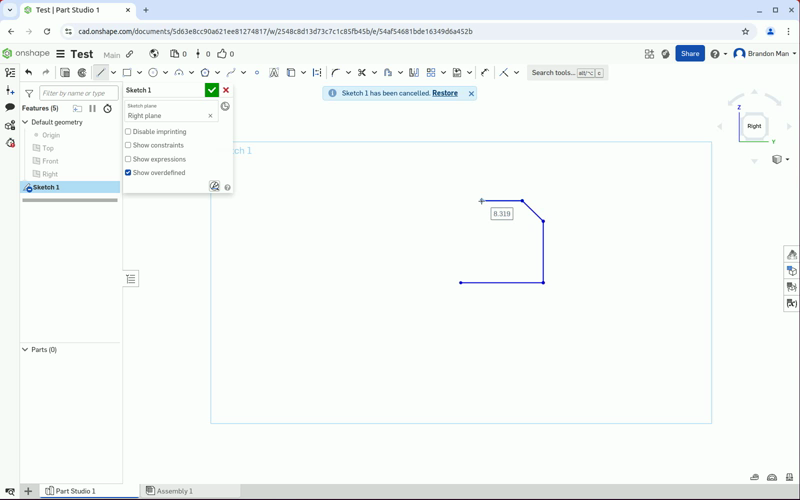
mouse_move(511, 200)
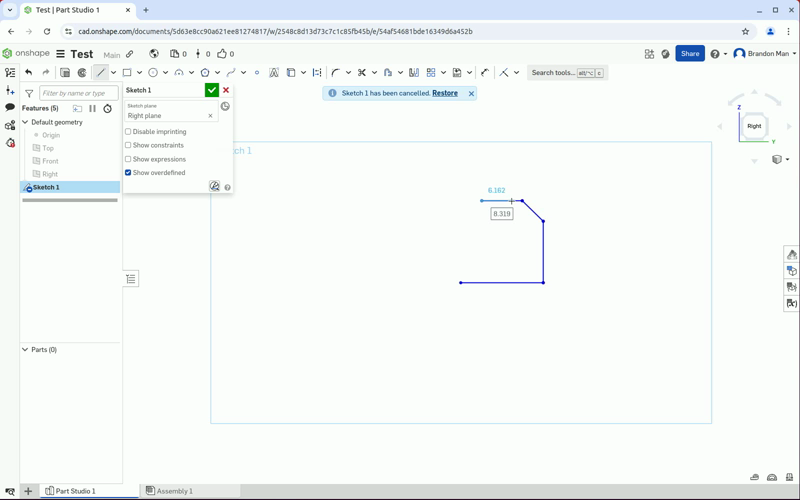
mouse_move(460, 221)
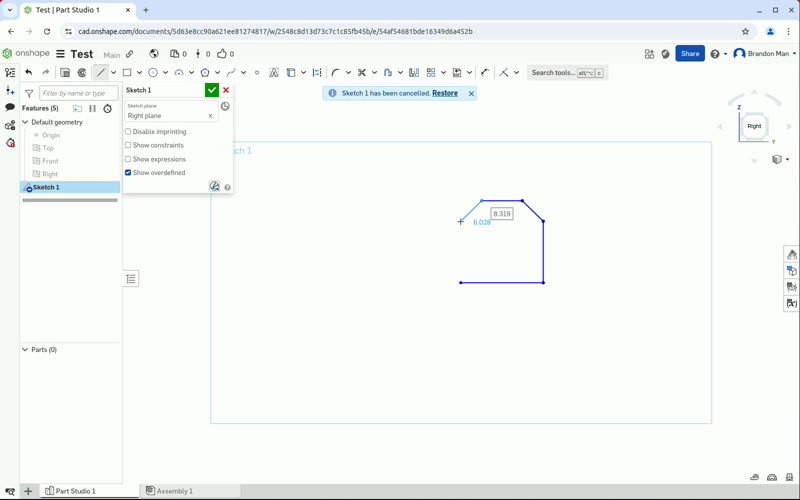
click(460, 221)
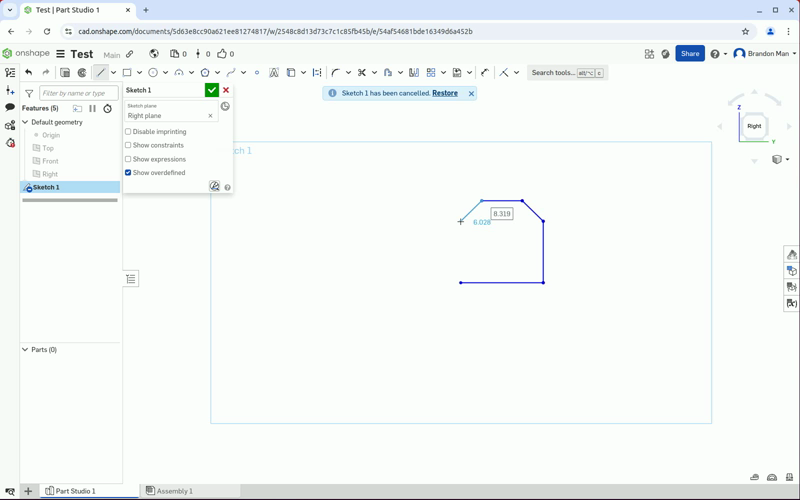
key_up(shift)
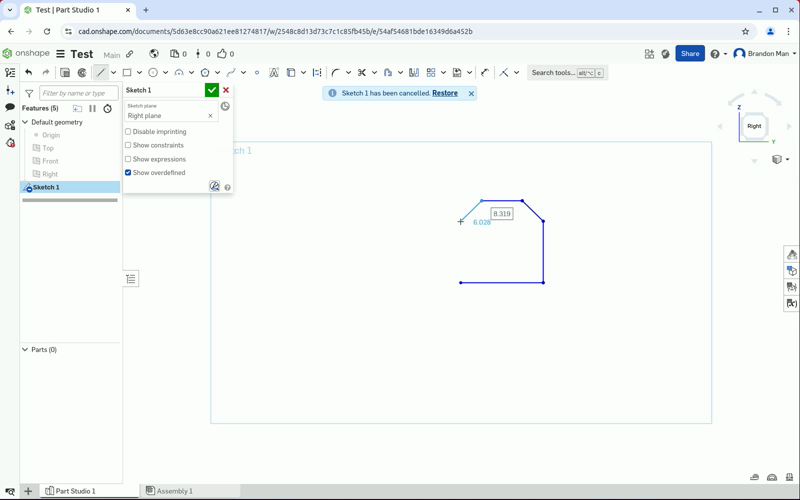
key_down(shift)
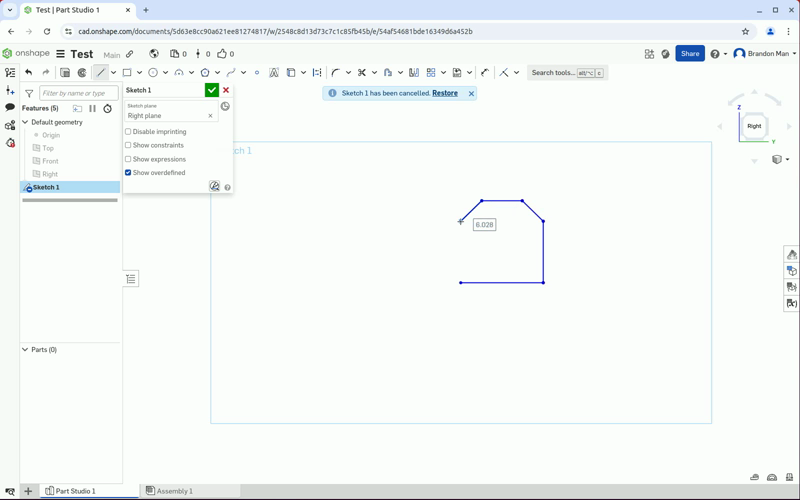
mouse_move(460, 282)
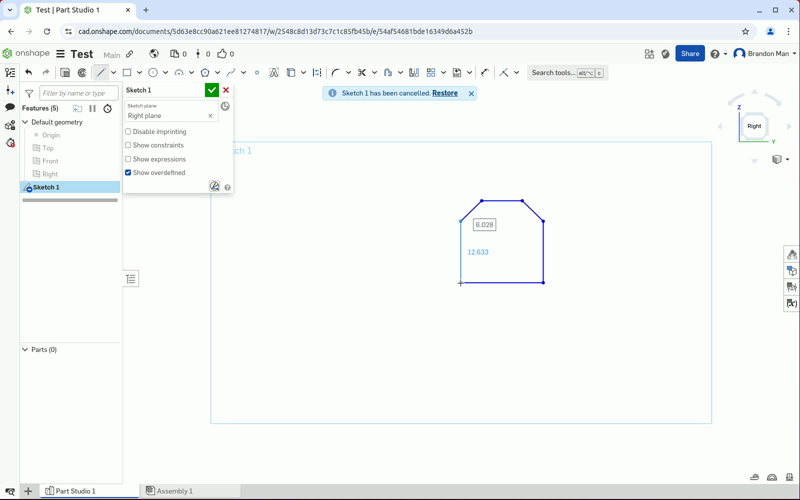
key_up(shift)
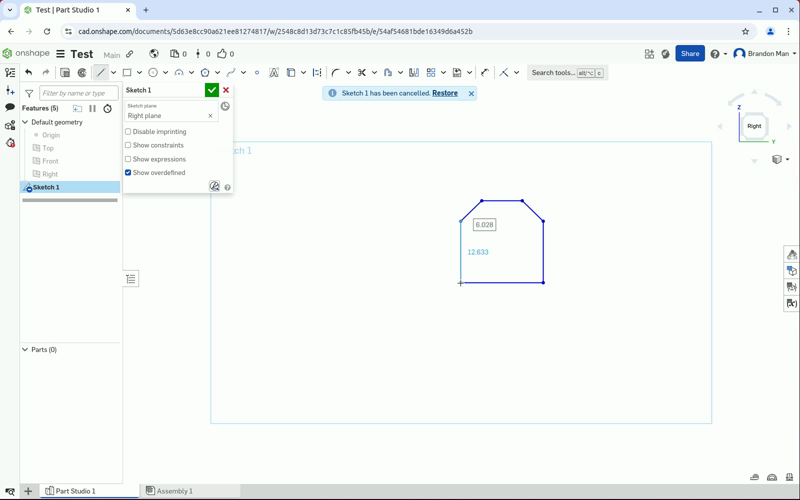
click(460, 282)
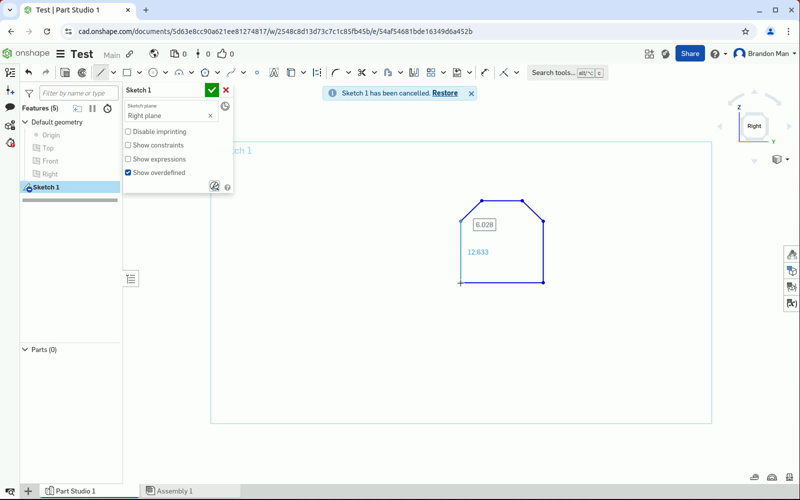
key(esc)
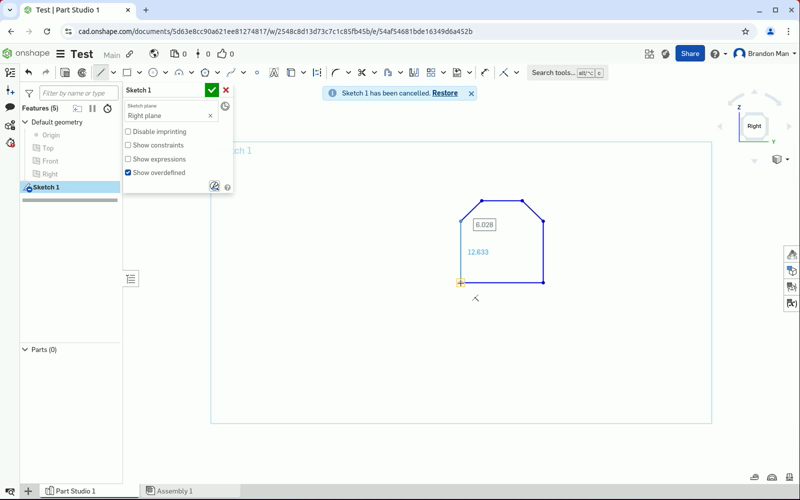
mouse_move(514, 264)
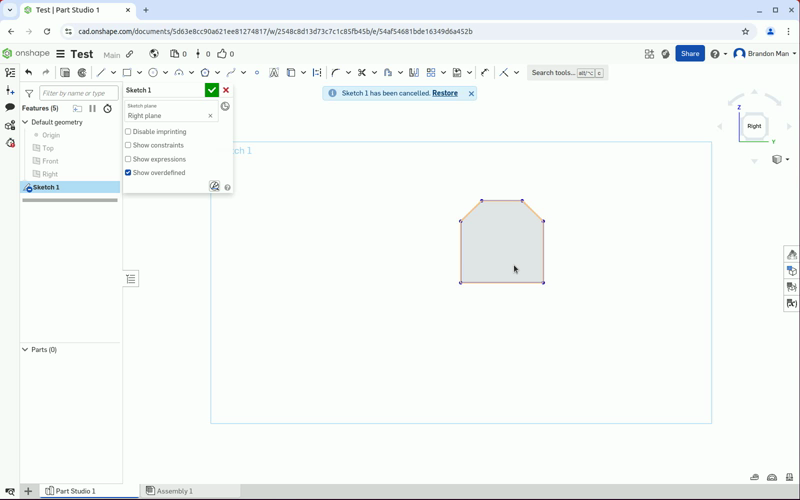
click(514, 264)
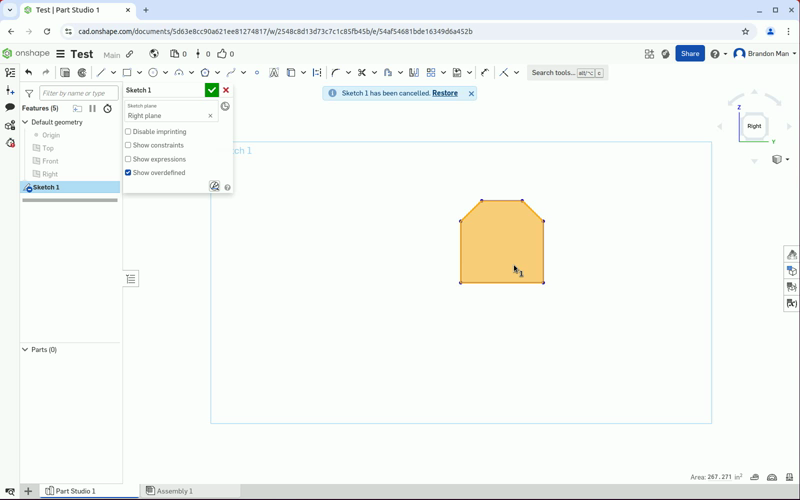
mouse_move(73, 352)
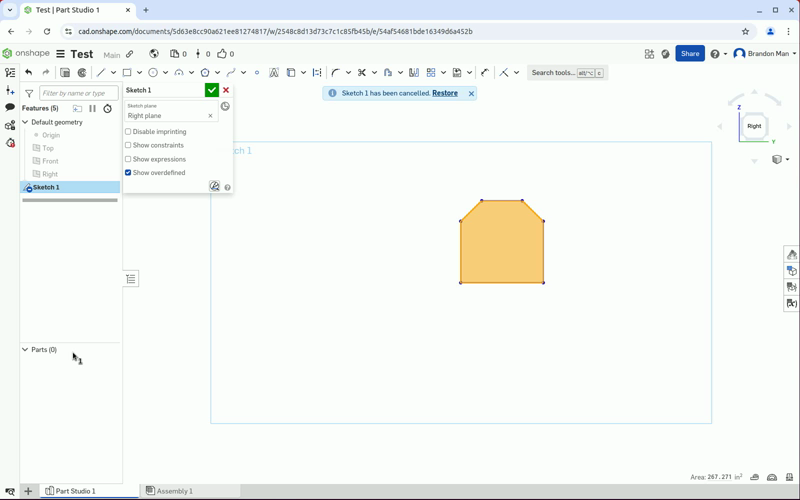
key(shift+y)
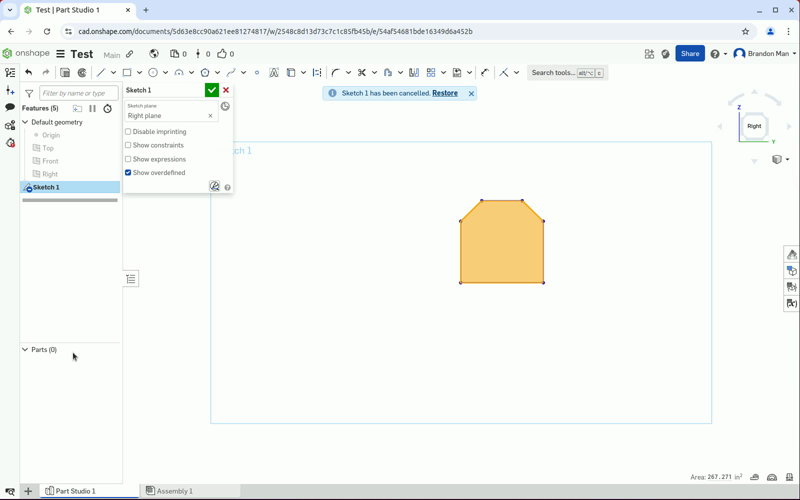
key(shift+e)
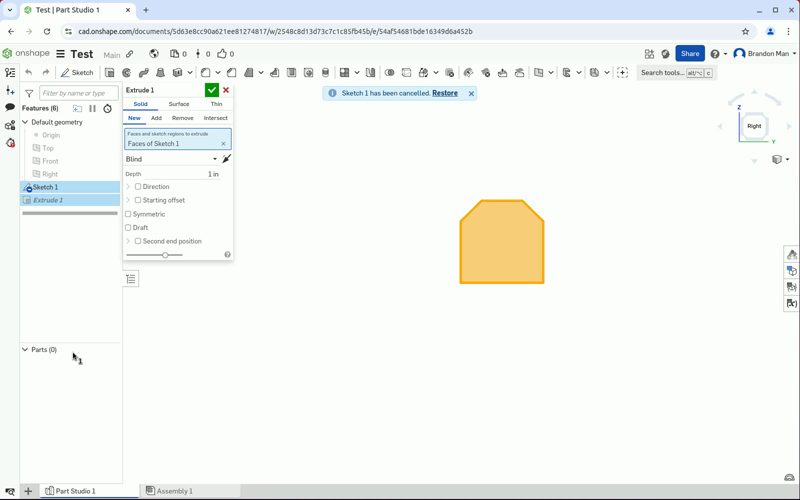
mouse_move(143, 106)
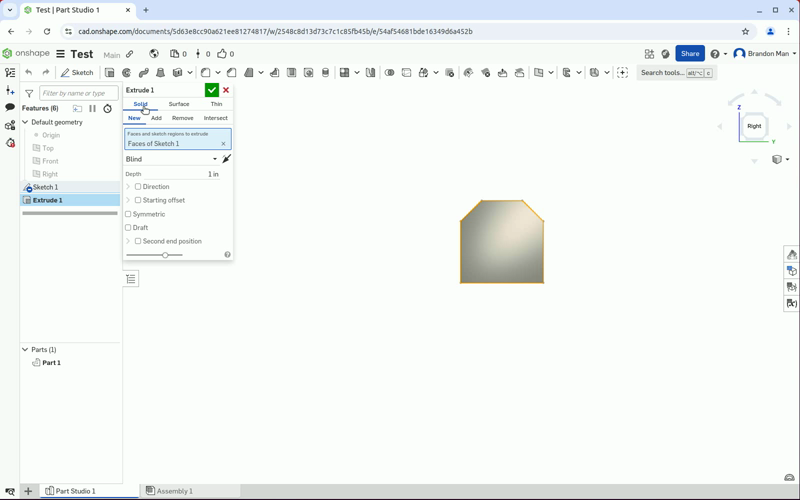
click(143, 106)
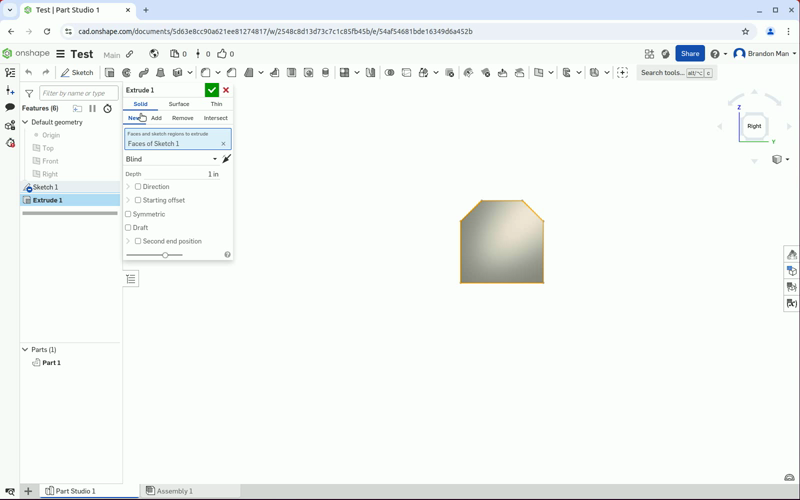
mouse_move(137, 120)
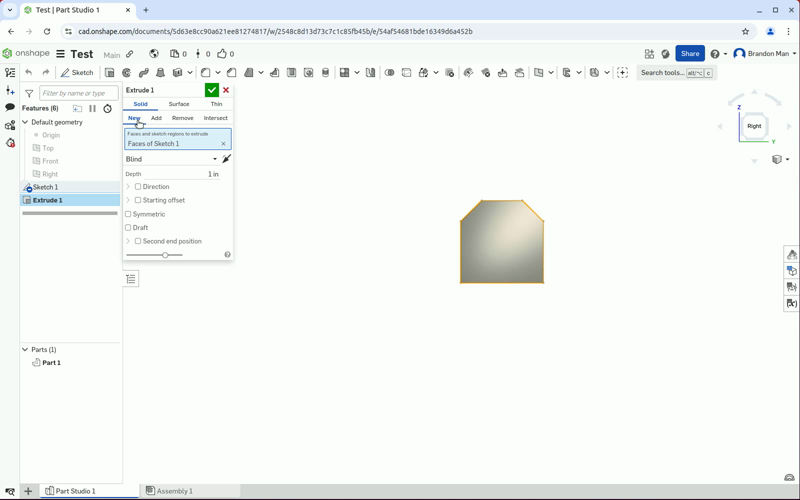
click(137, 120)
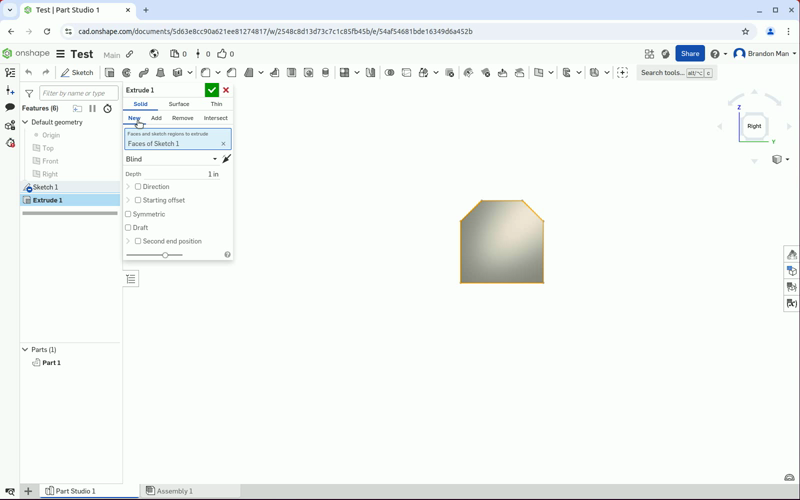
key(tab, 4)
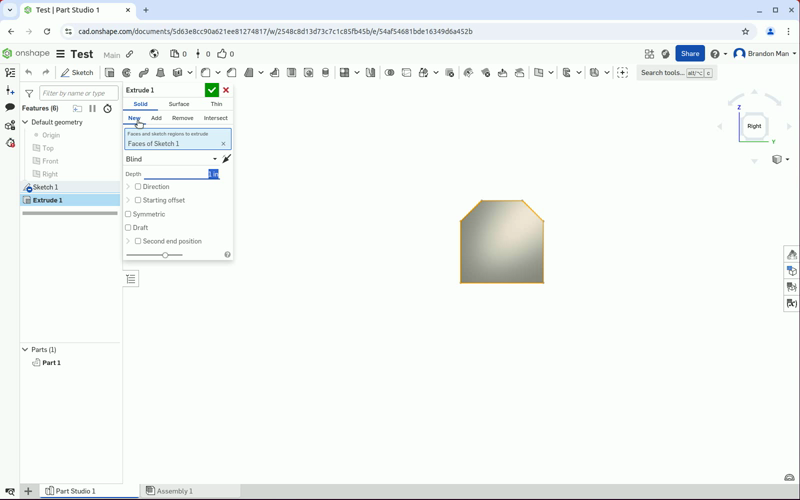
text(8.425)
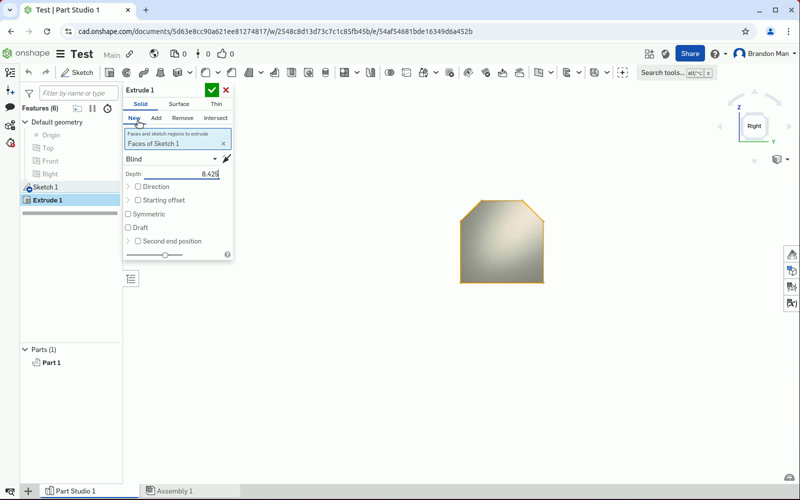
key(enter)
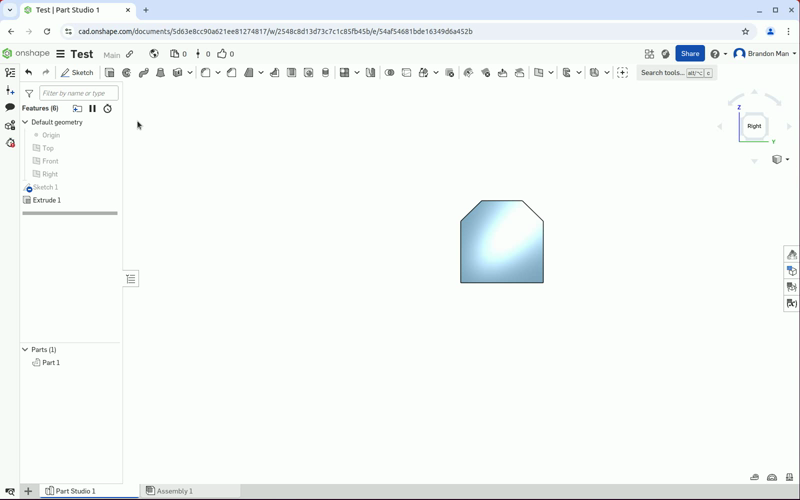
key(shift+h)
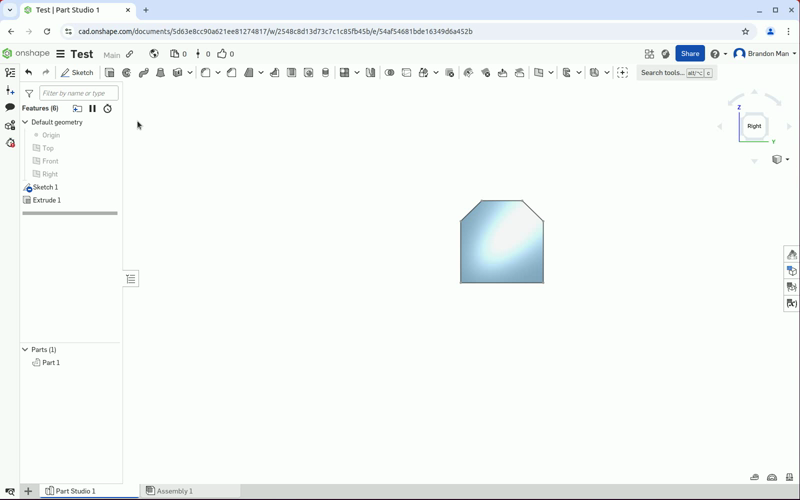
key(shift+h)
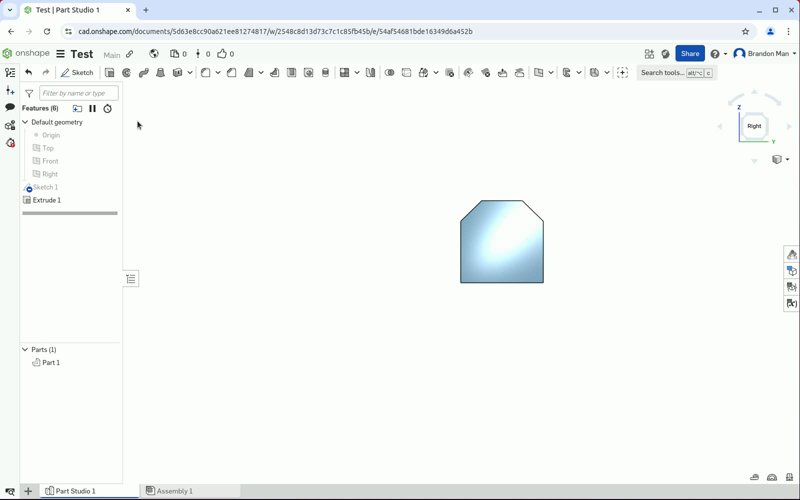
mouse_move(73, 189)
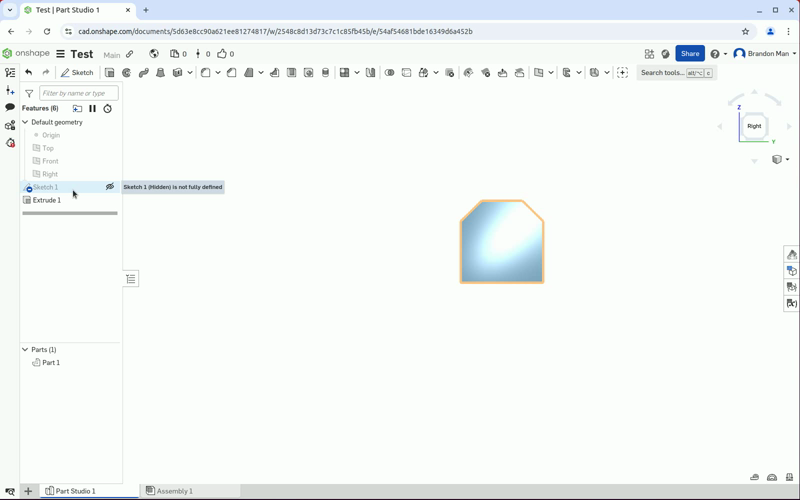
click(73, 189)
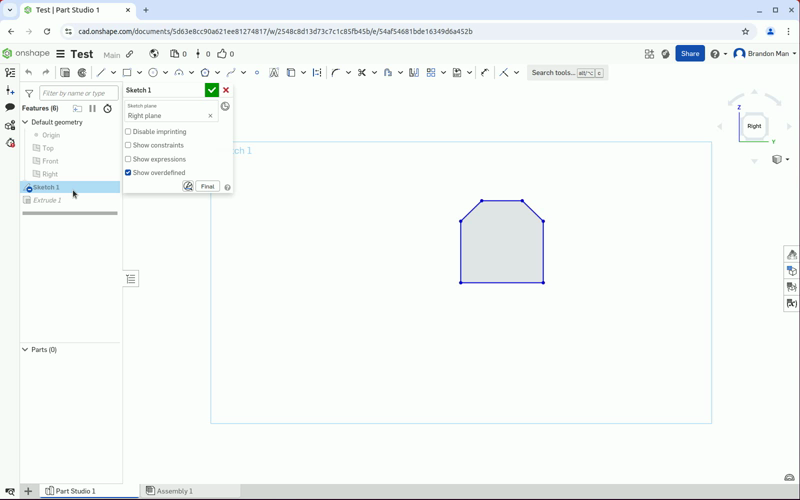
mouse_move(229, 92)
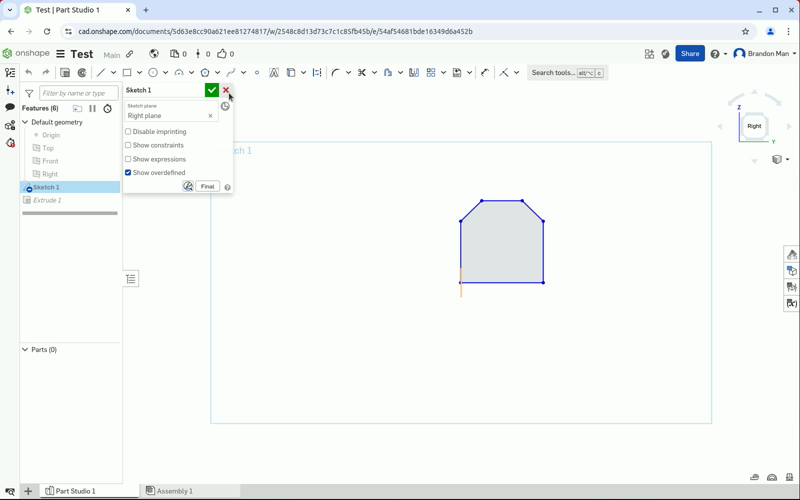
click(229, 92)
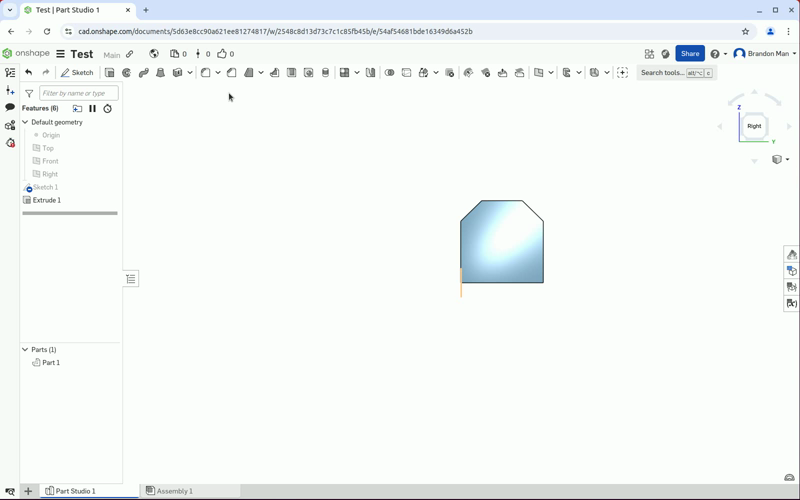
mouse_move(73, 352)
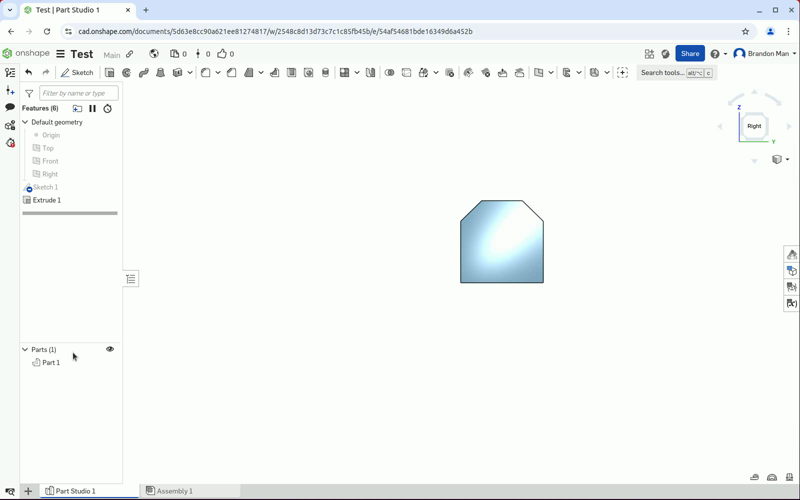
key(y)
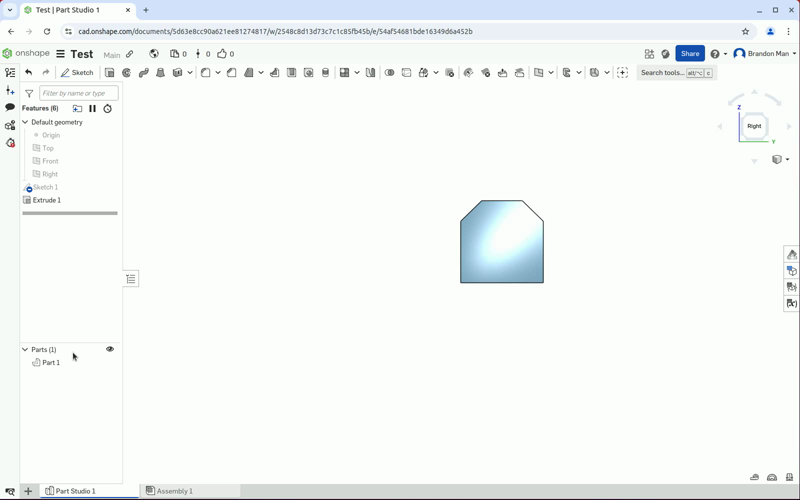
key(shift+p)
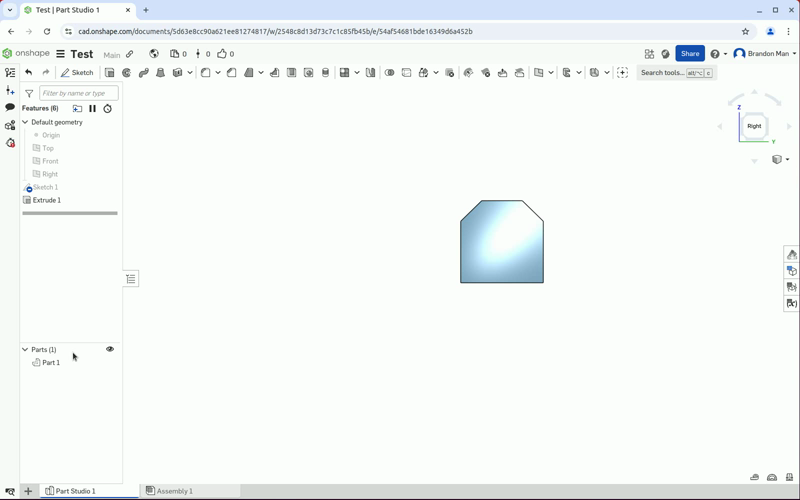
key(space)
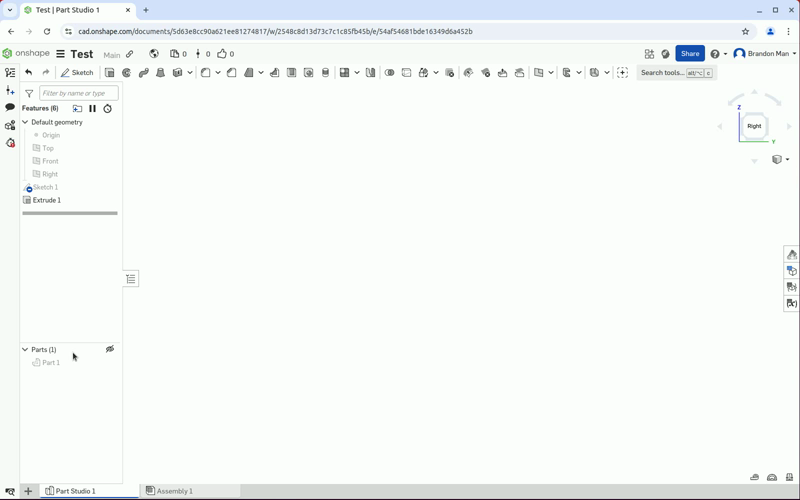
key_down(shift)
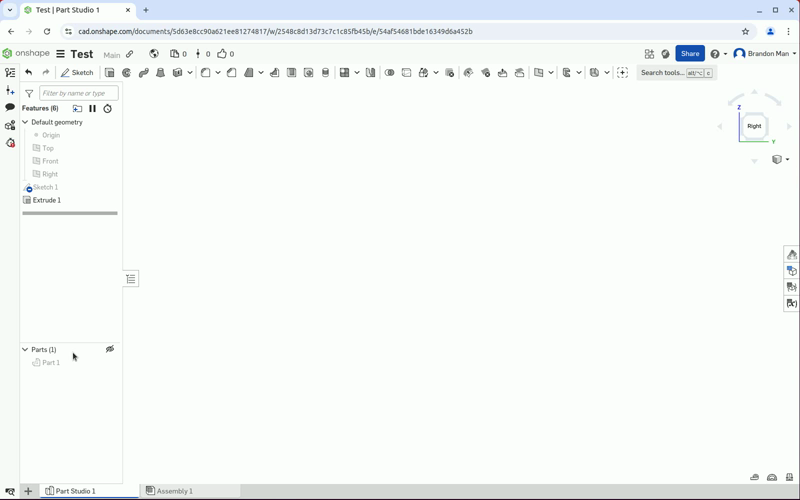
key(right)
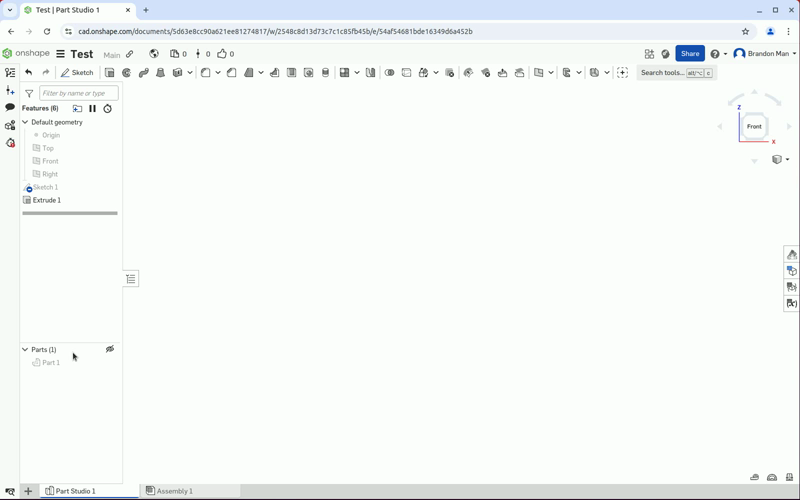
key_up(shift)
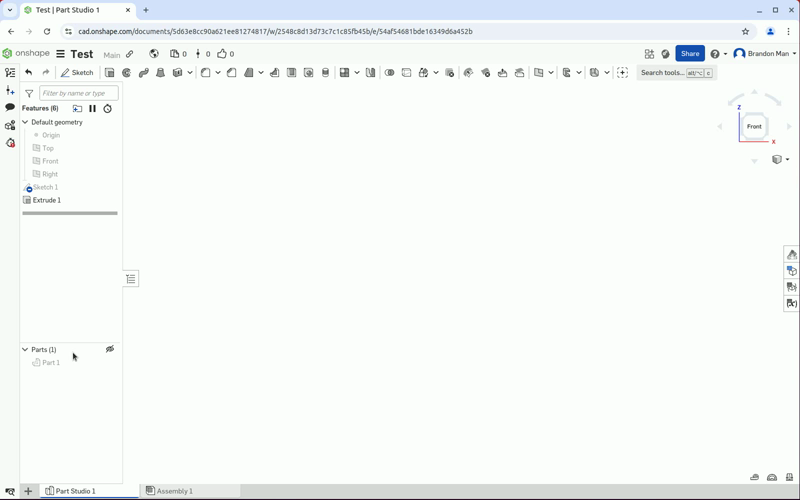
mouse_move(73, 352)
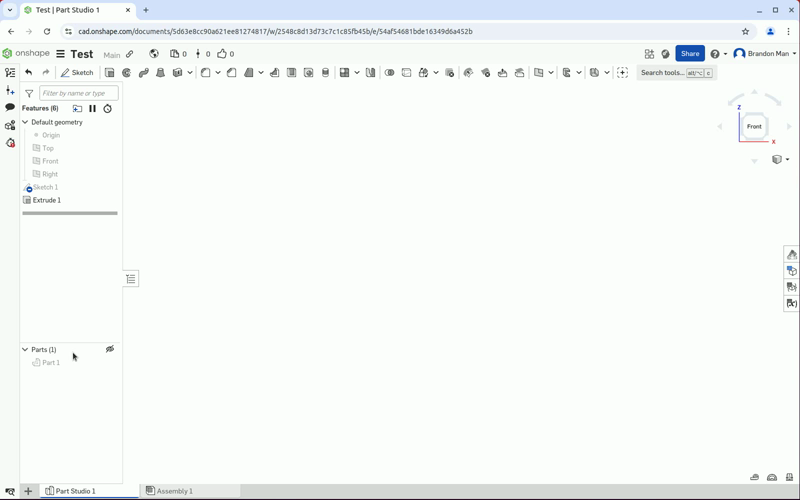
key(shift+y)
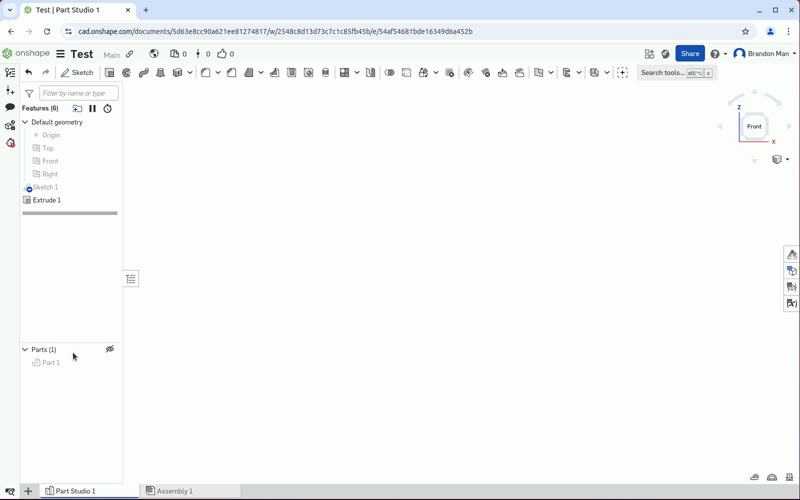
key(shift+s)
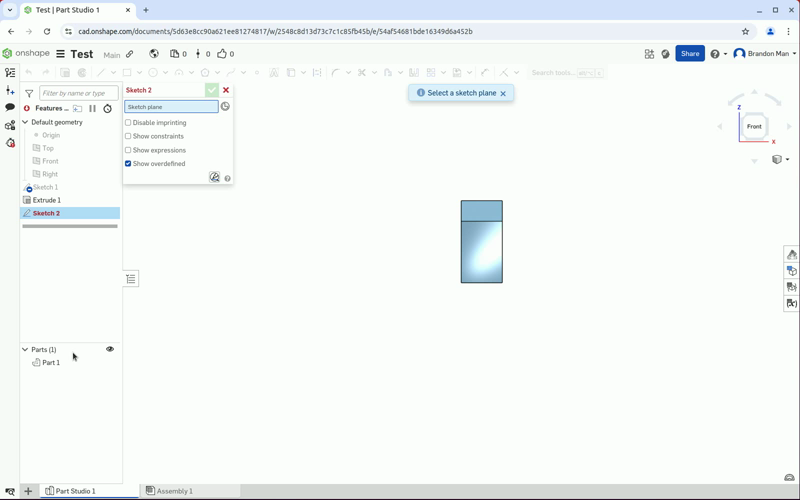
mouse_move(73, 163)
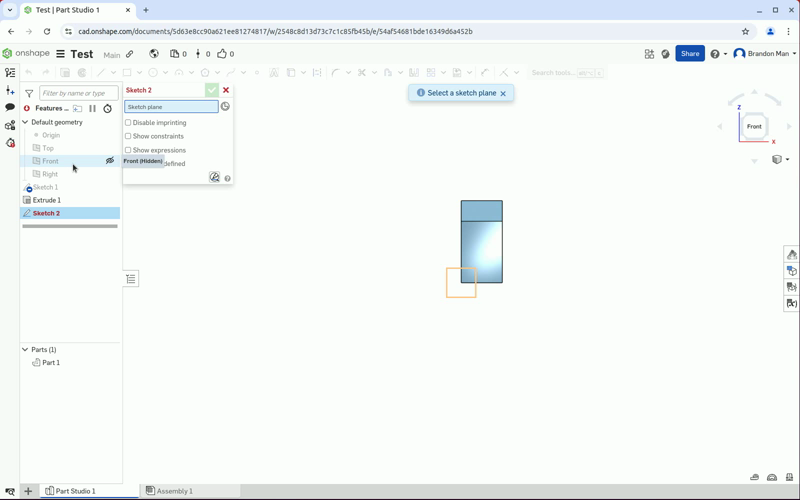
click(73, 163)
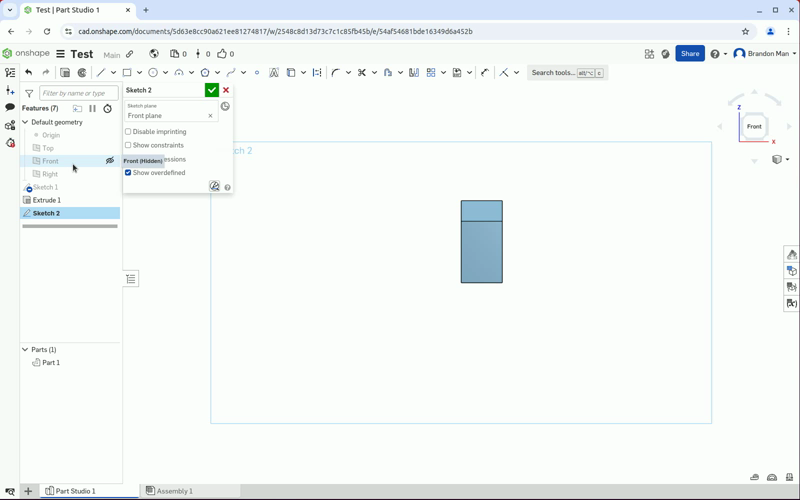
mouse_move(73, 352)
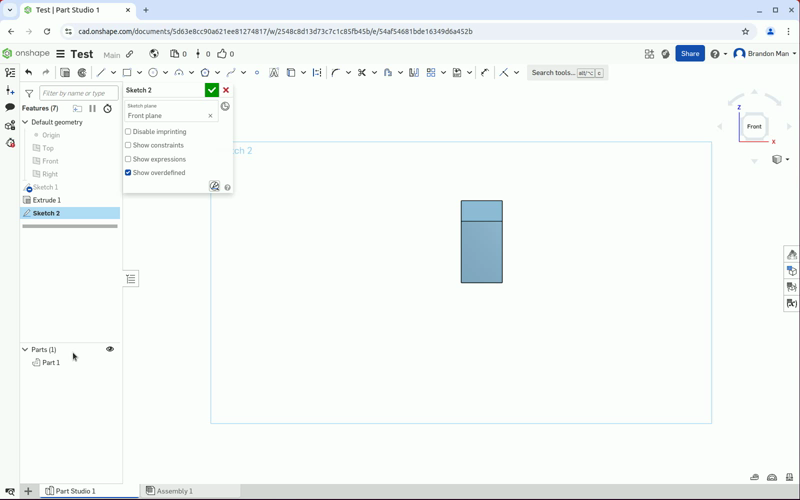
key(y)
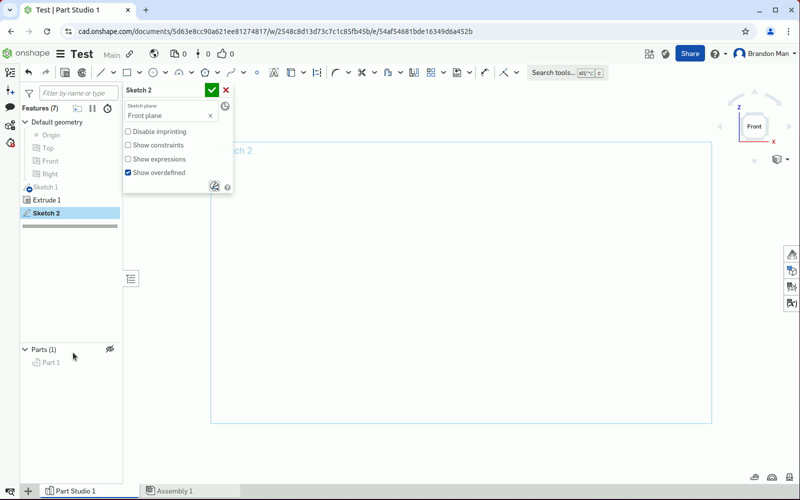
key(c)
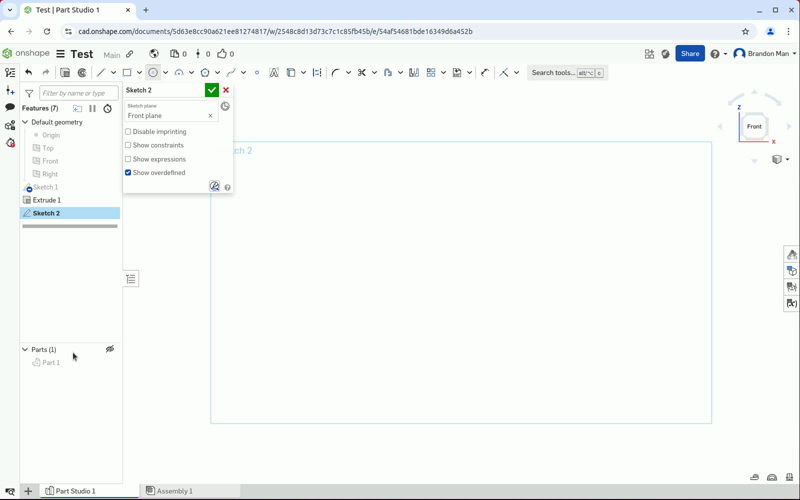
key_down(shift)
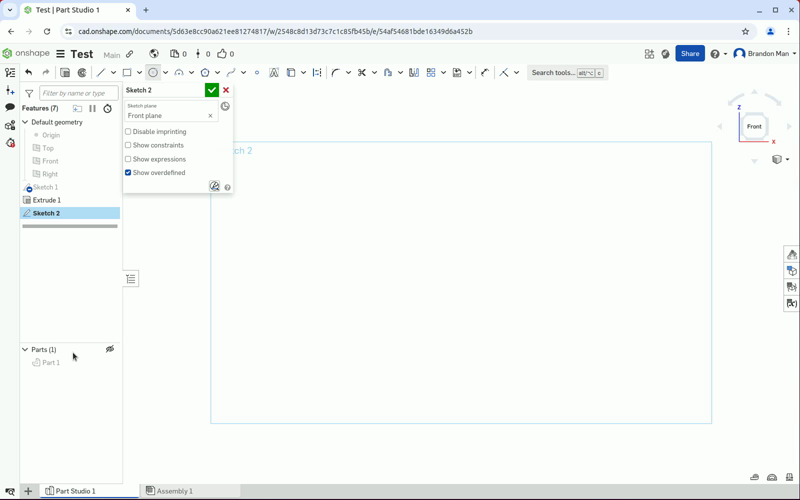
mouse_move(543, 252)
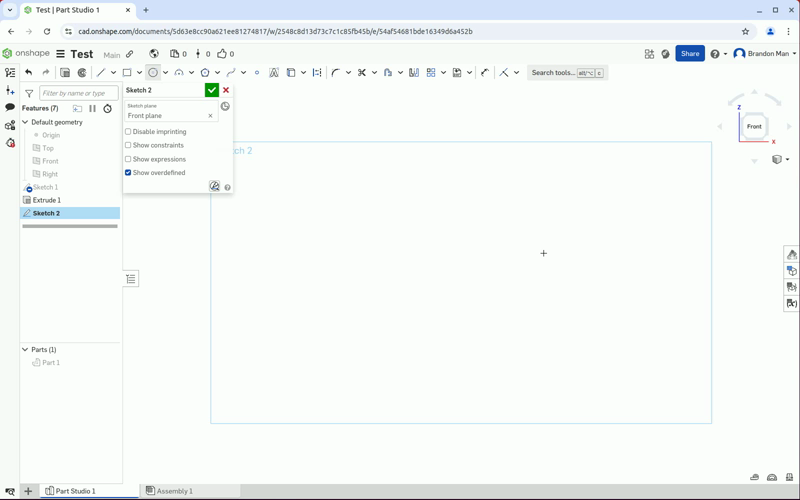
click(543, 252)
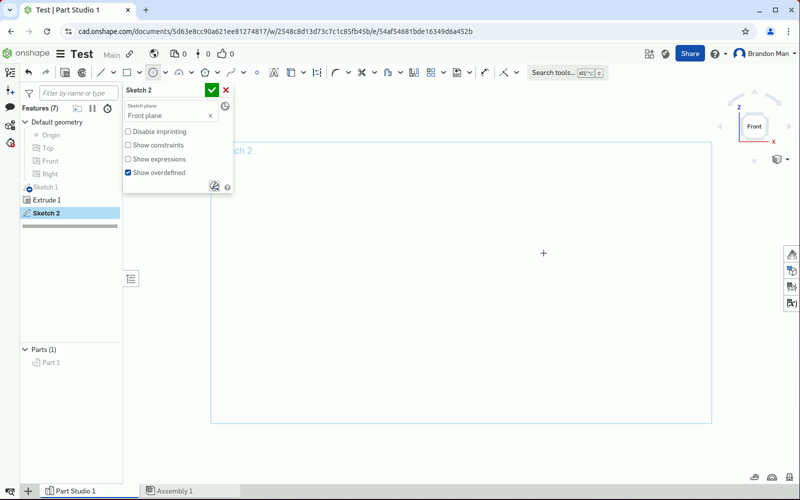
key_up(shift)
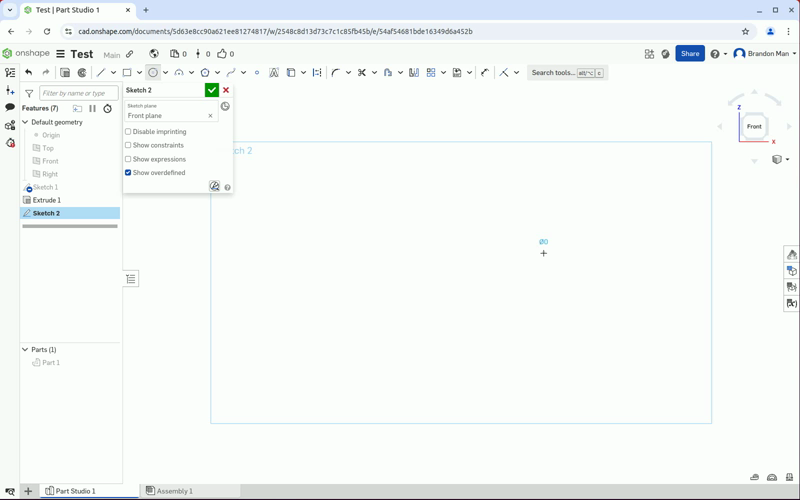
mouse_move(574, 252)
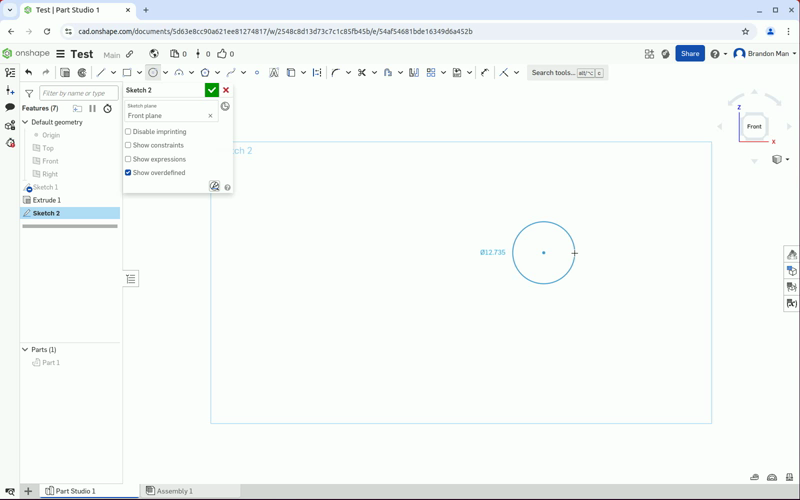
click(574, 252)
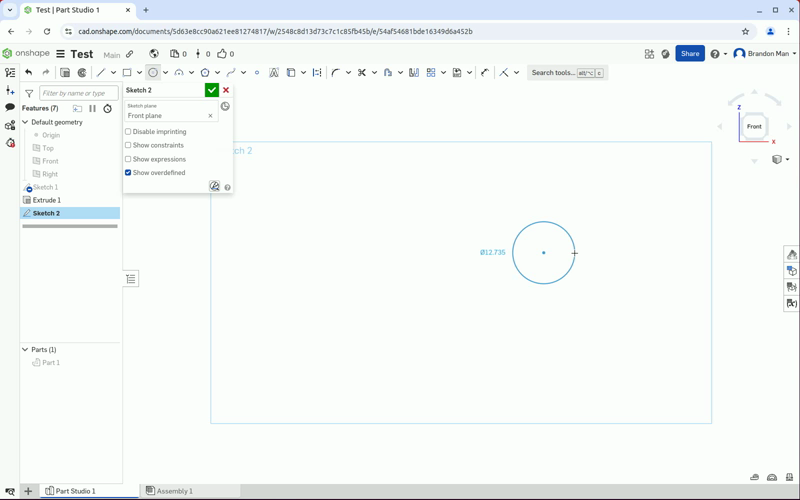
key(esc)
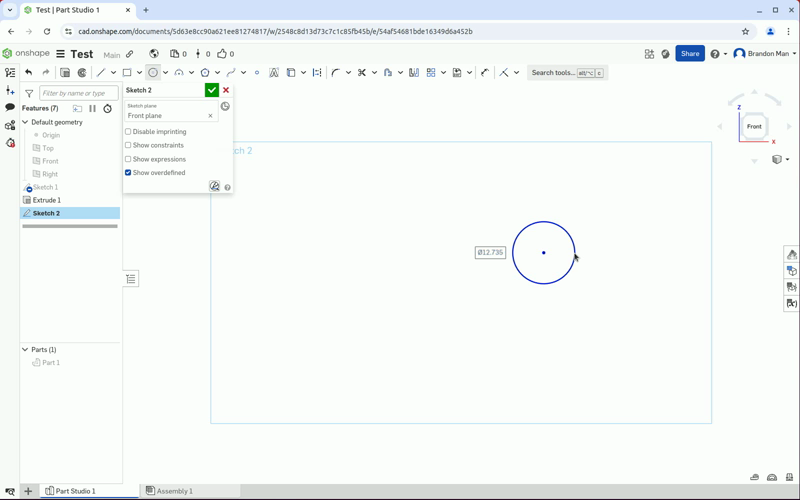
key(c)
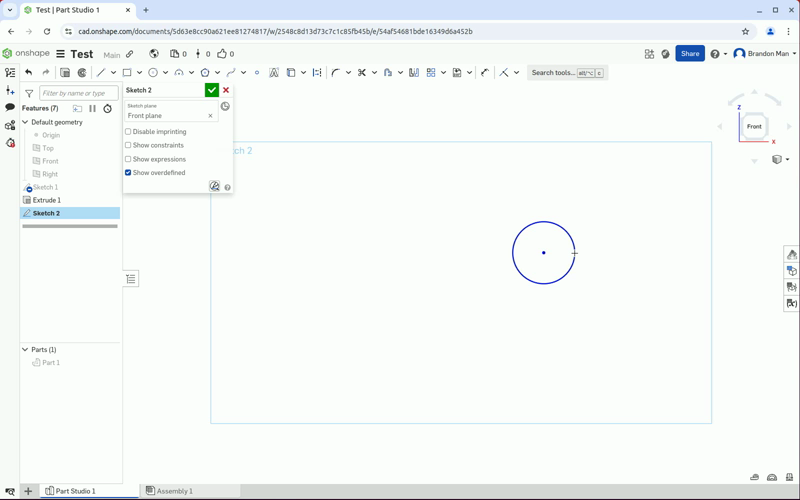
key_down(shift)
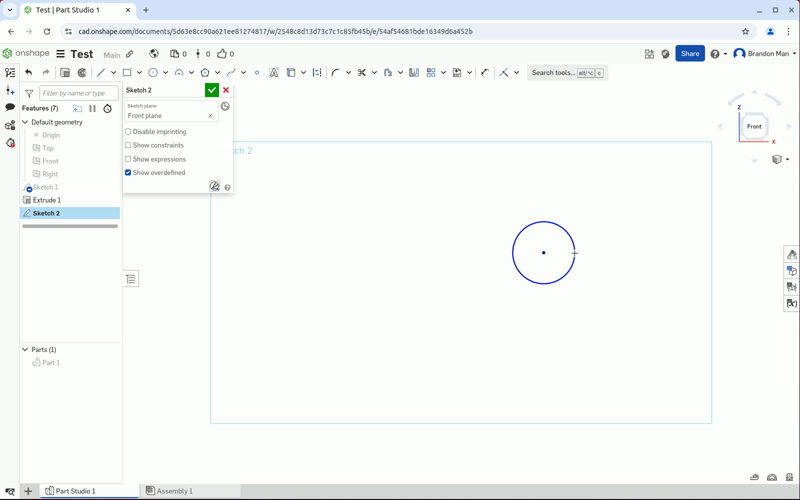
mouse_move(543, 252)
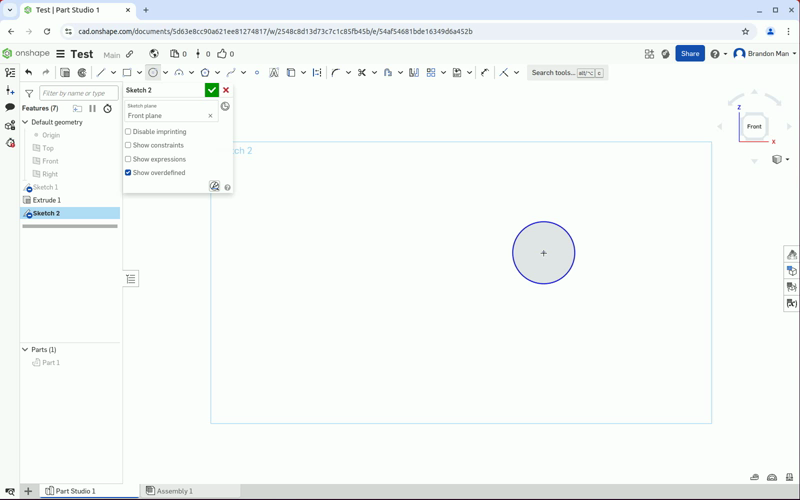
click(543, 252)
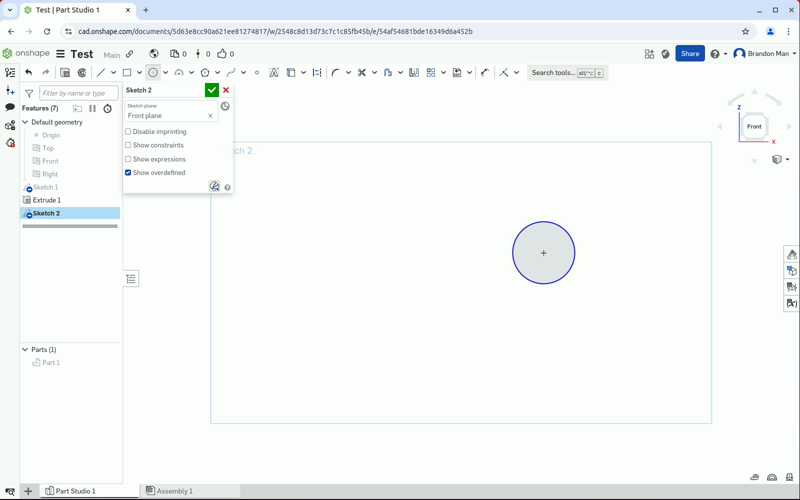
key_up(shift)
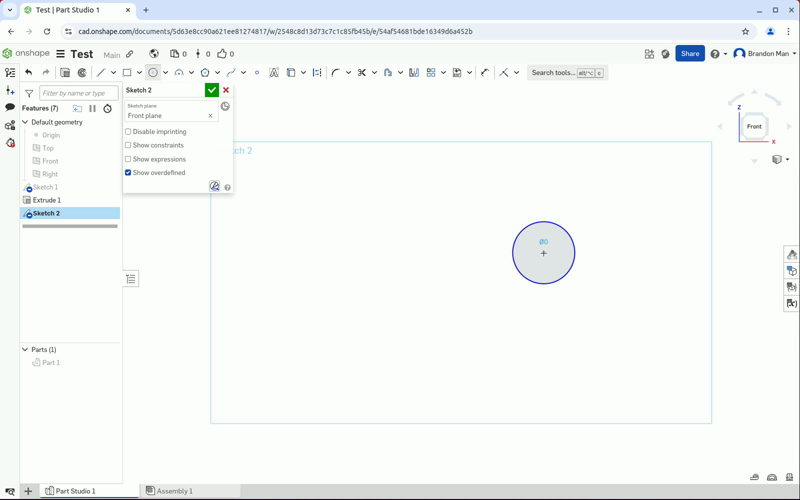
mouse_move(564, 252)
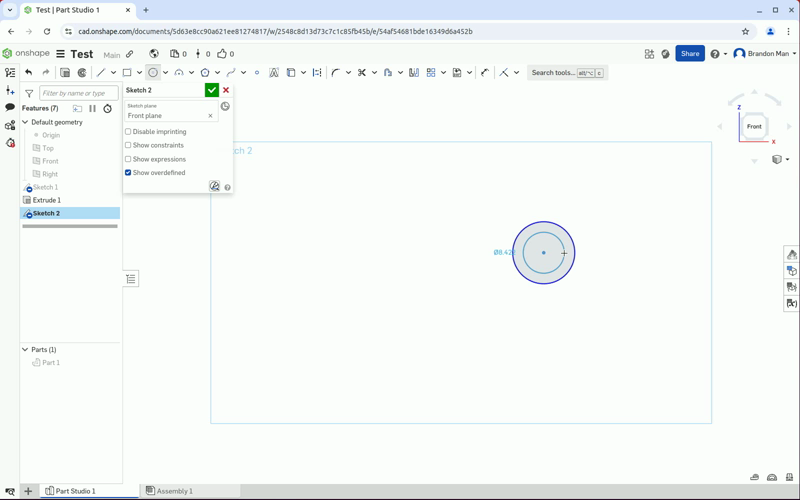
click(564, 252)
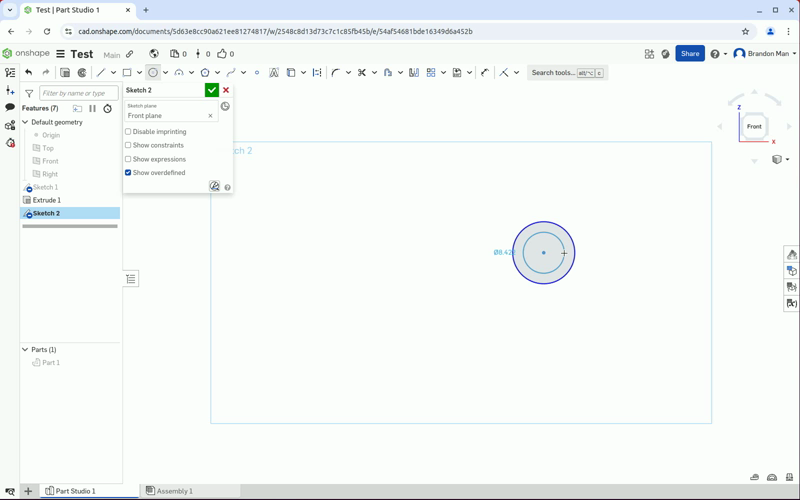
key(esc)
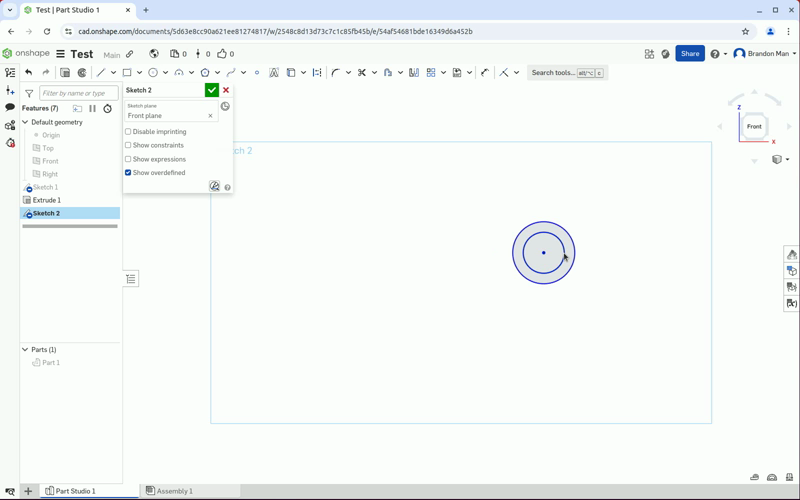
mouse_move(560, 230)
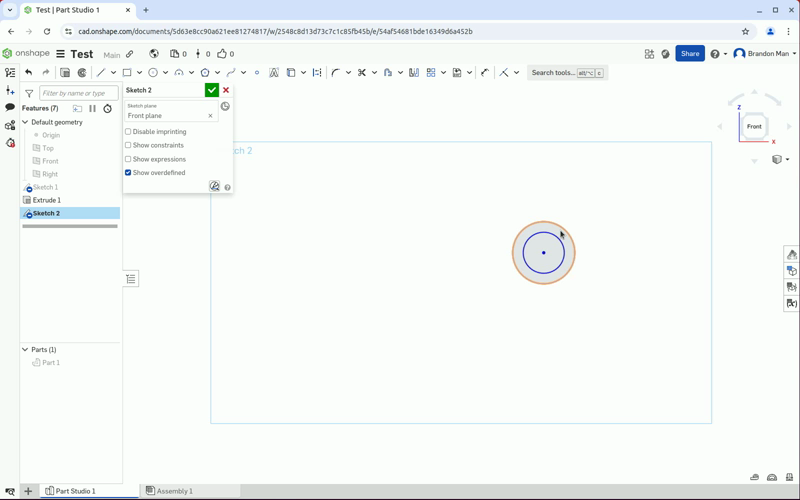
scroll(6)
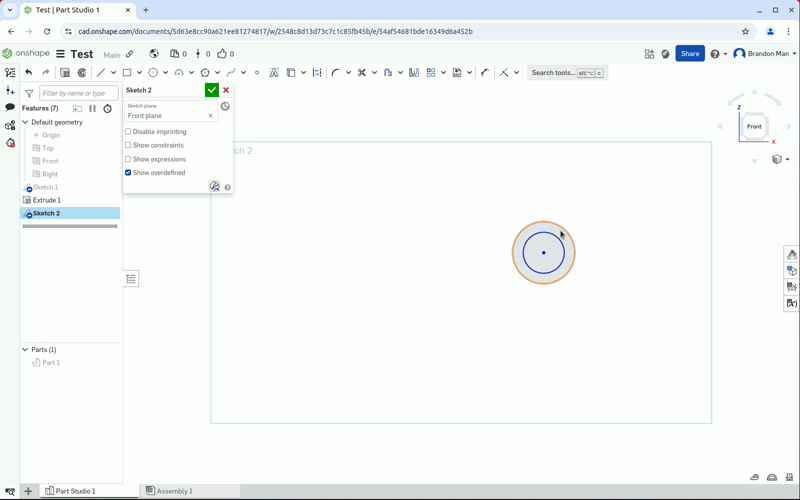
scroll(6)
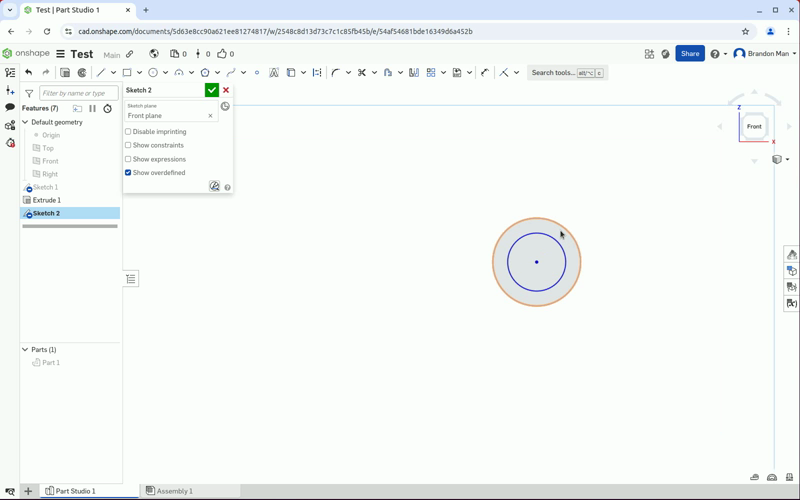
scroll(6)
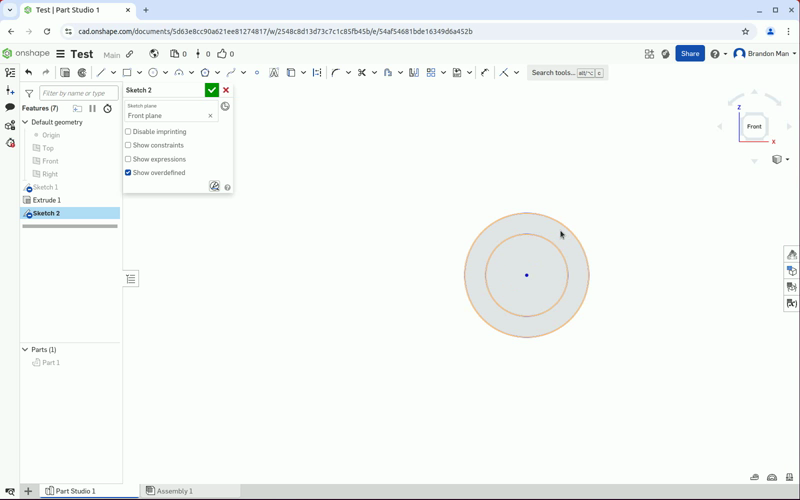
scroll(6)
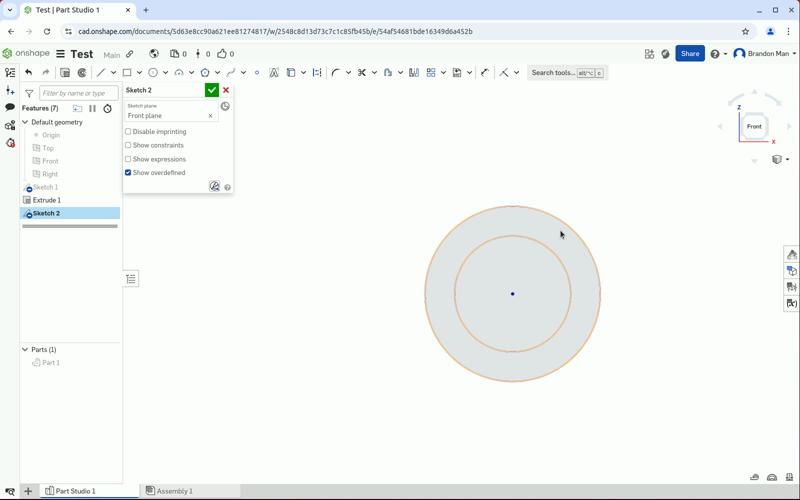
scroll(6)
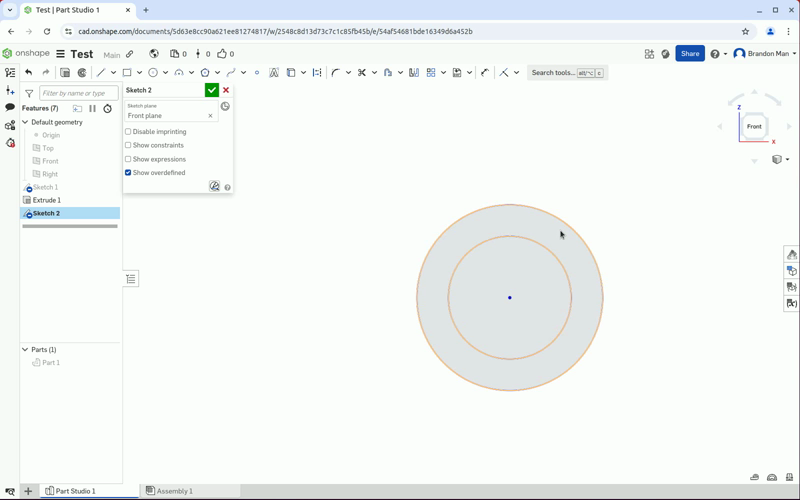
scroll(6)
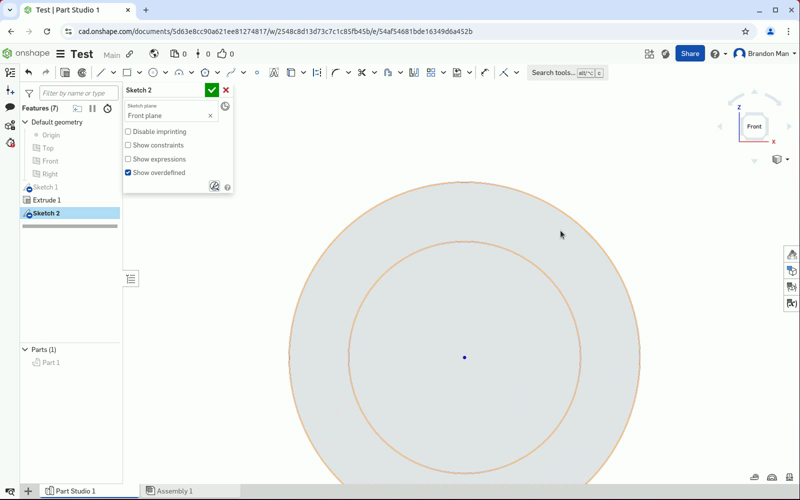
scroll(6)
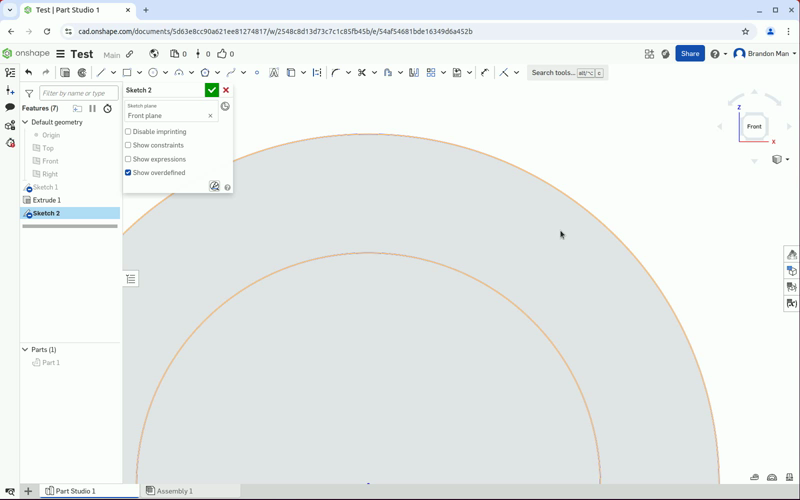
click(560, 230)
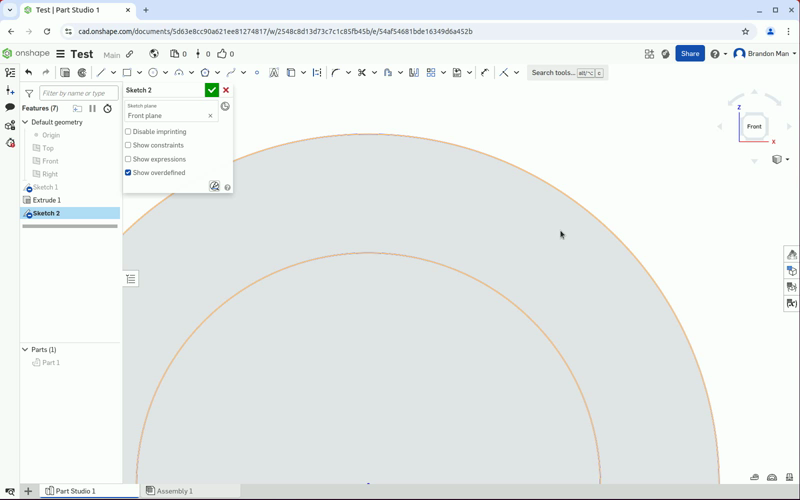
scroll(-6)
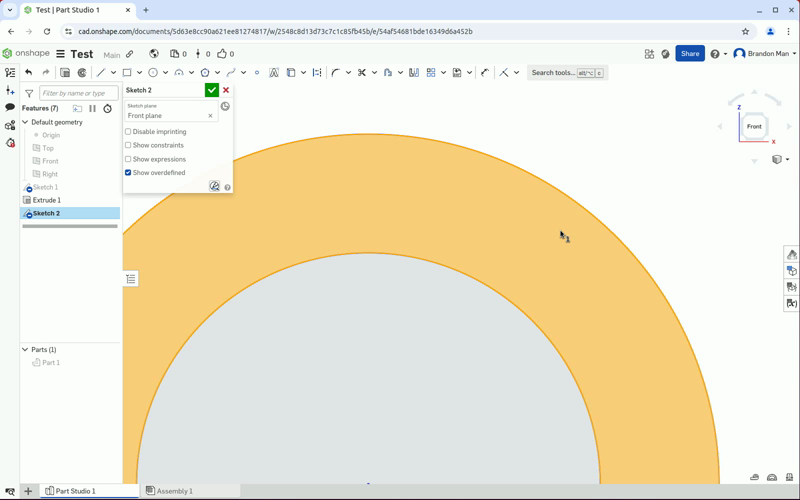
scroll(-6)
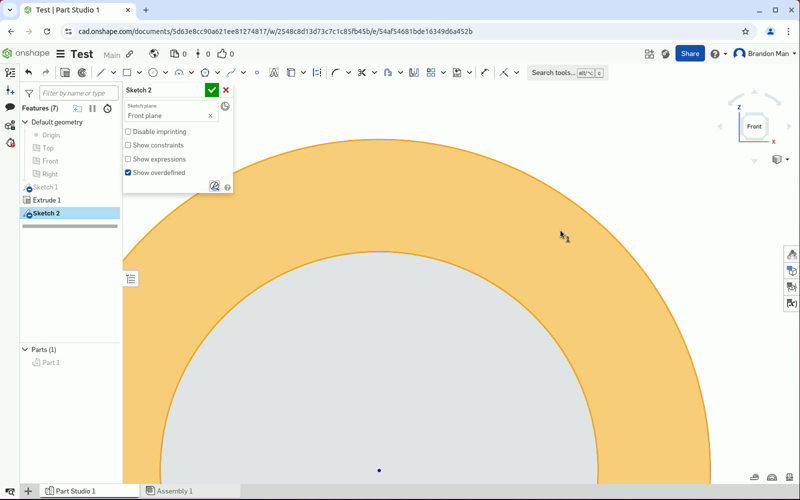
scroll(-6)
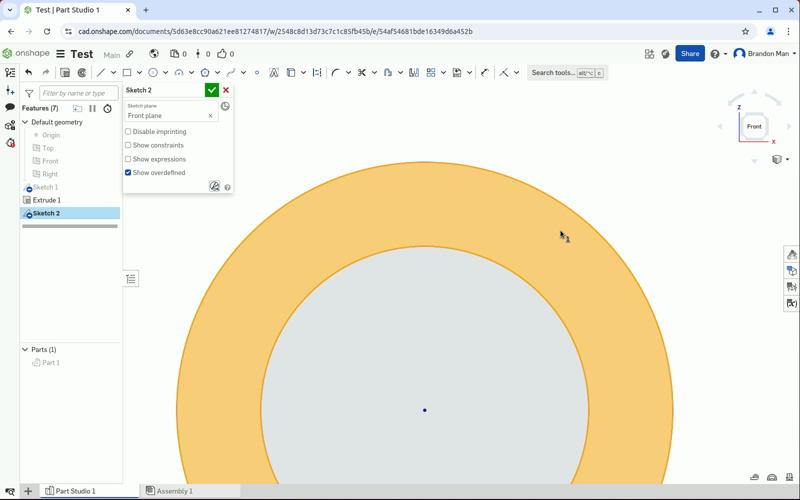
scroll(-6)
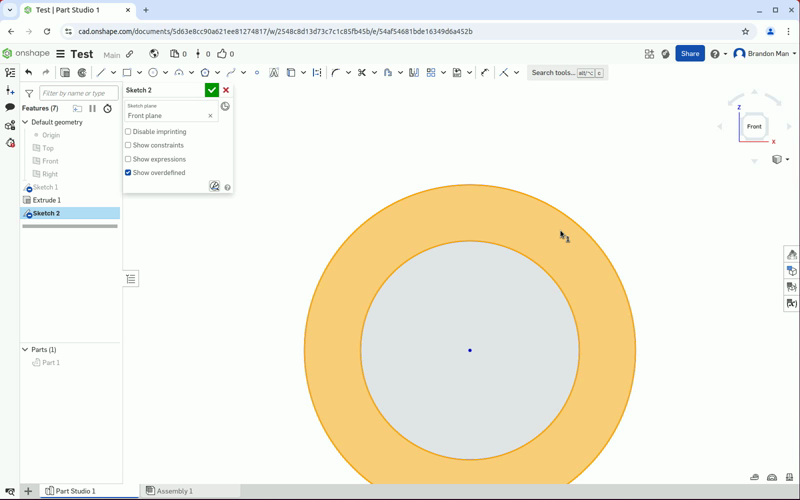
scroll(-6)
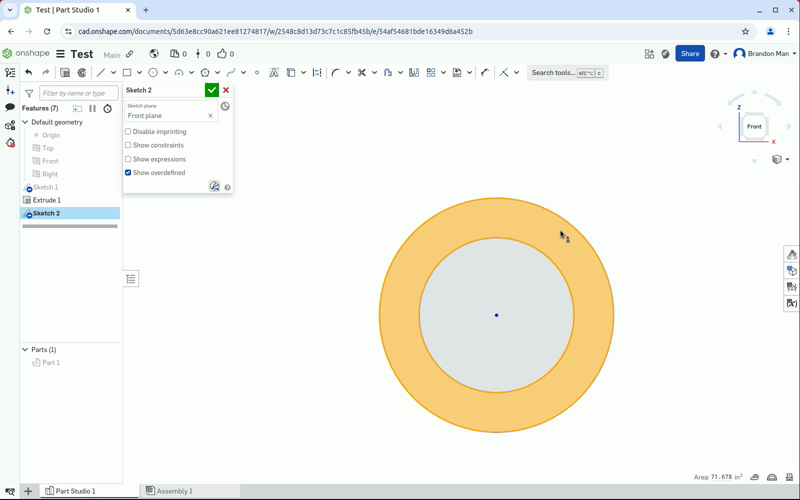
scroll(-6)
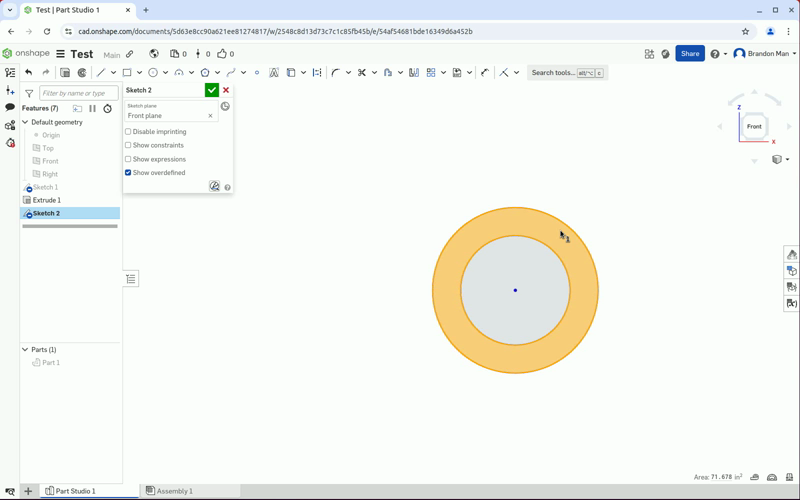
scroll(-6)
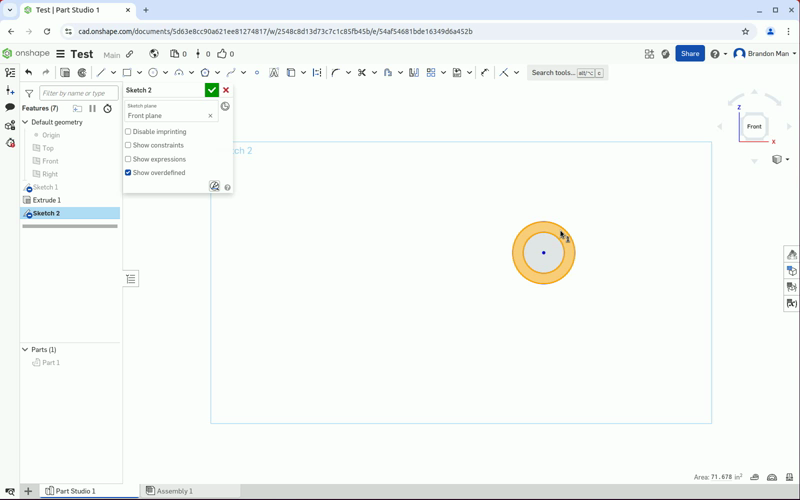
mouse_move(73, 352)
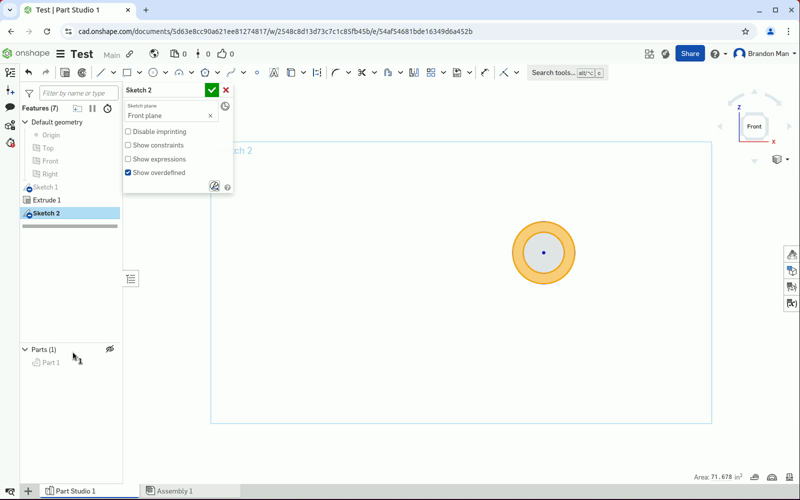
key(shift+y)
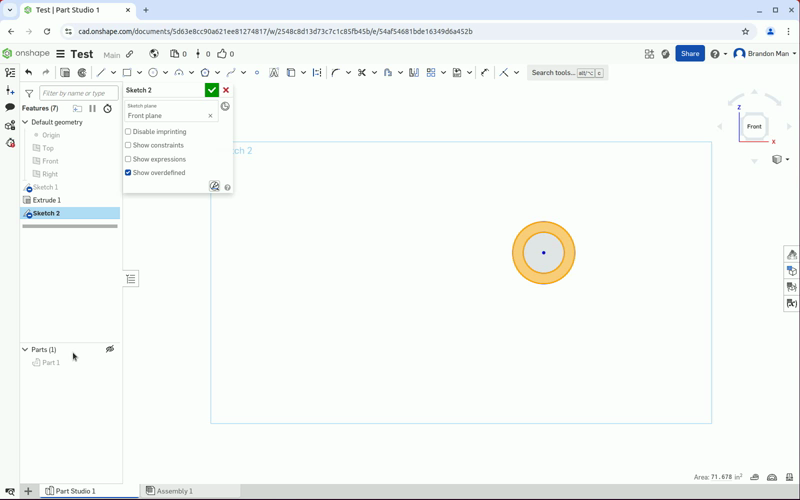
key(shift+e)
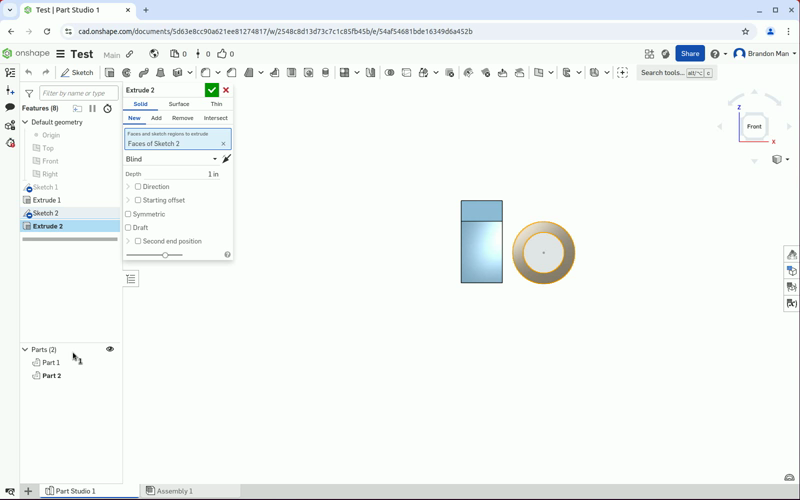
mouse_move(143, 106)
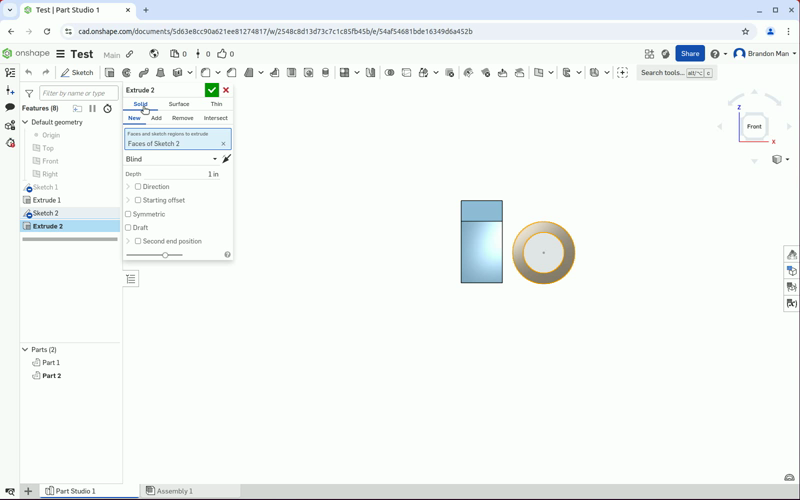
click(143, 106)
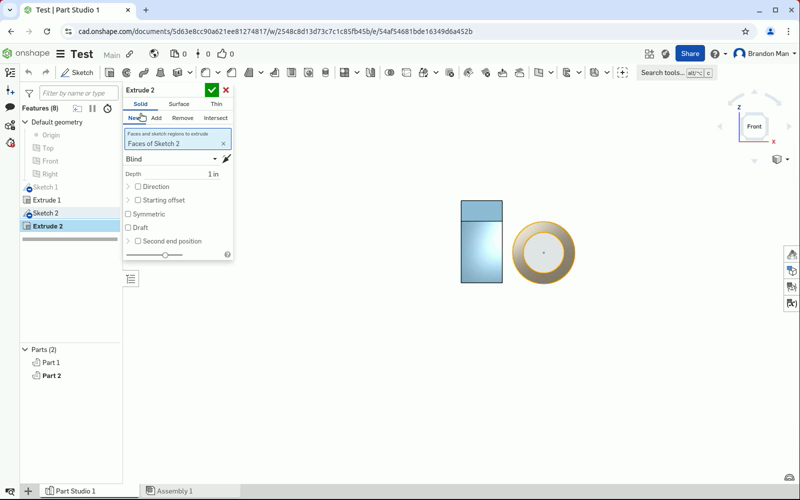
mouse_move(137, 120)
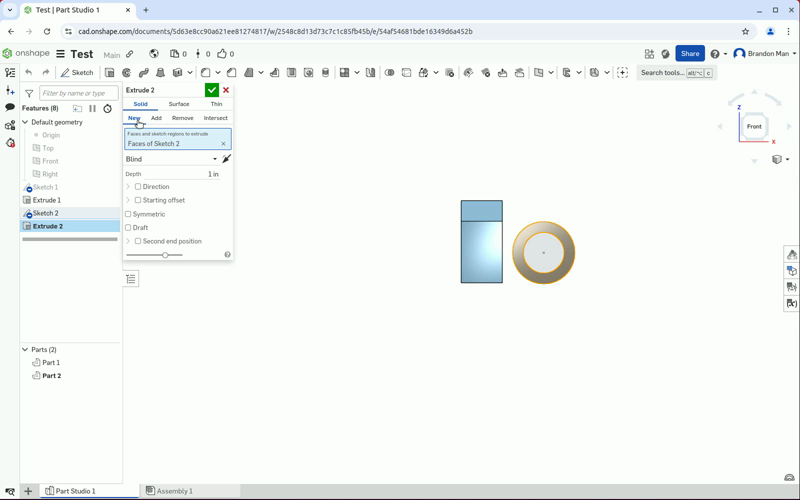
click(137, 120)
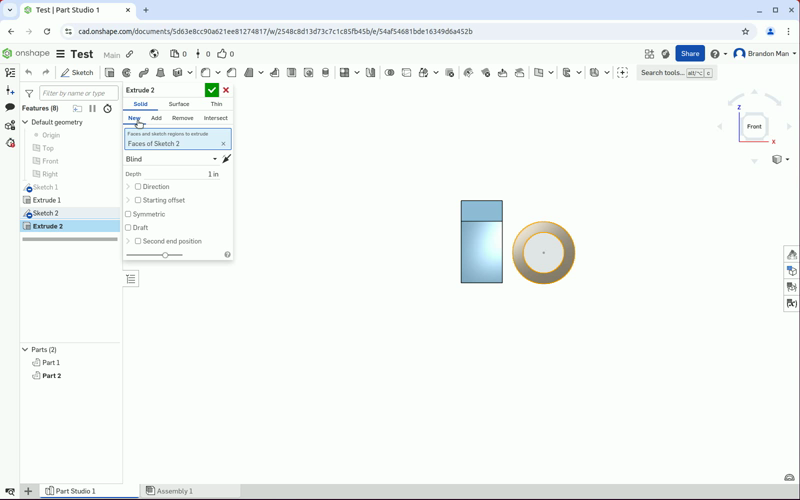
key(tab, 4)
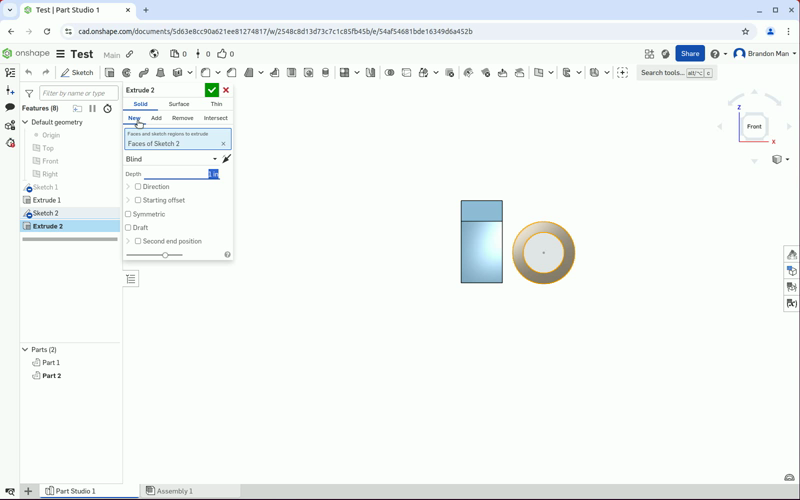
text(-16.85)
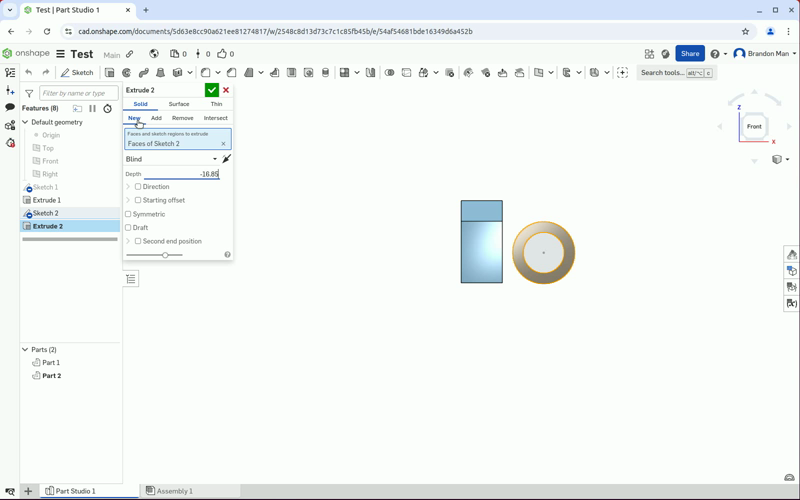
key(enter)
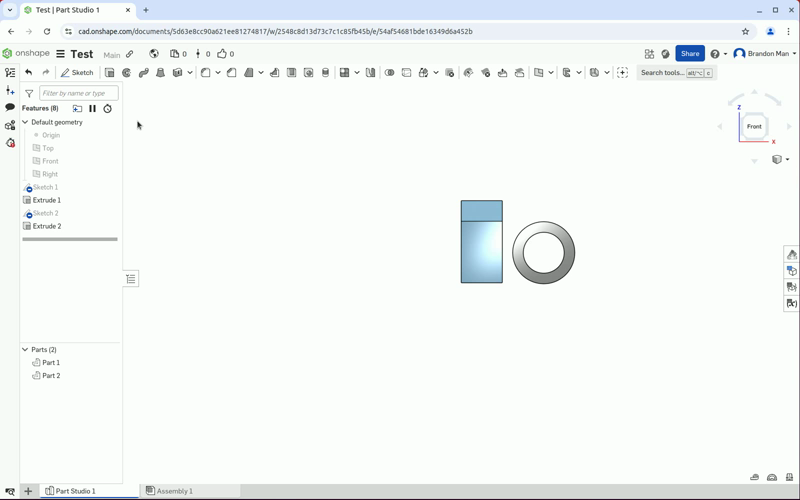
key(shift+h)
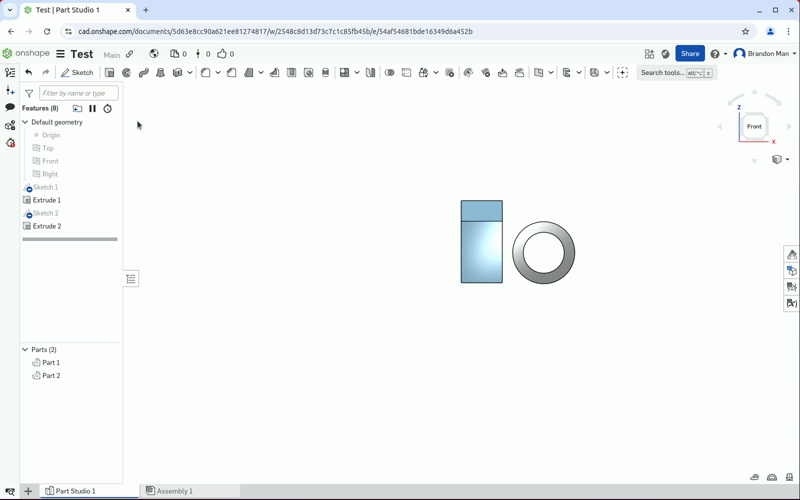
key(shift+h)
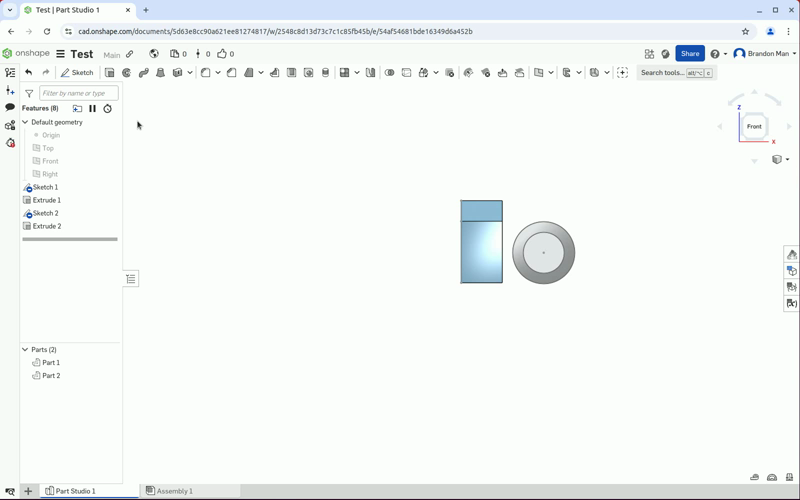
key(shift+7)
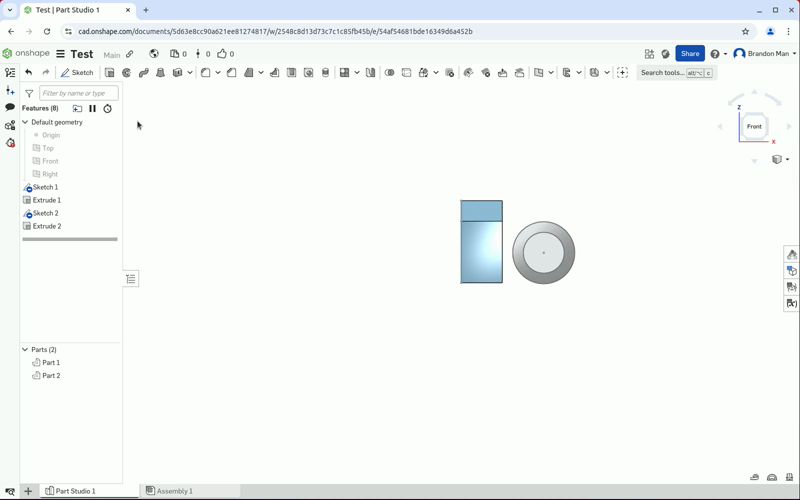
key(left, 2)
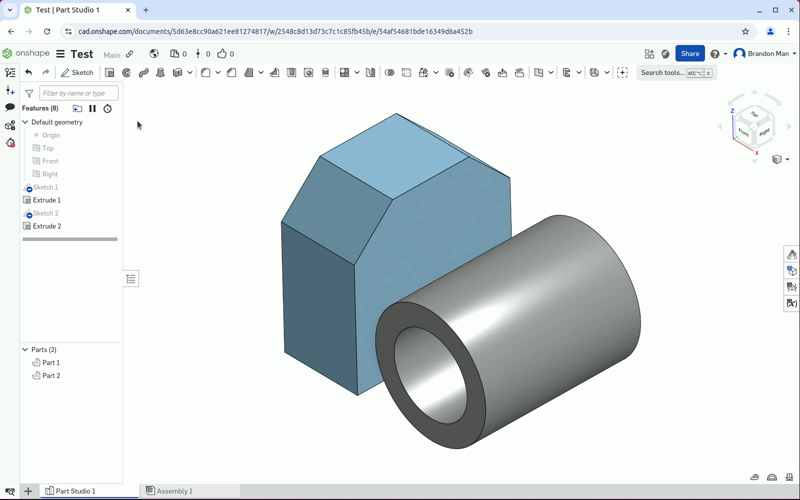
key(down, 2)
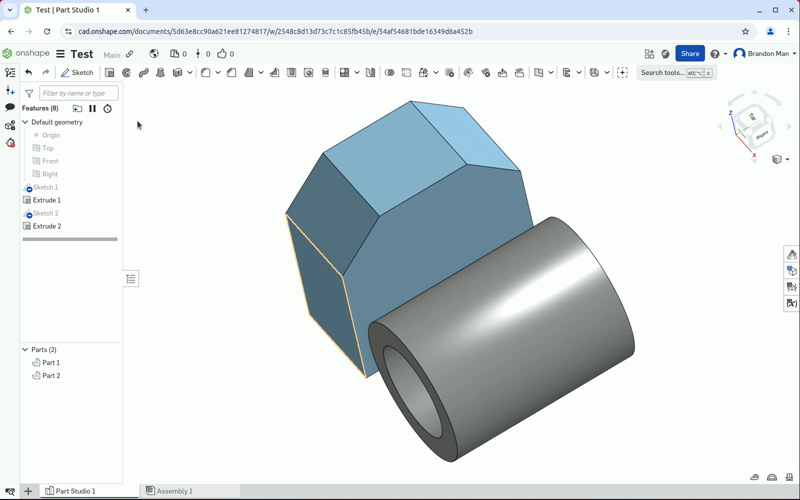
key(up, 2)
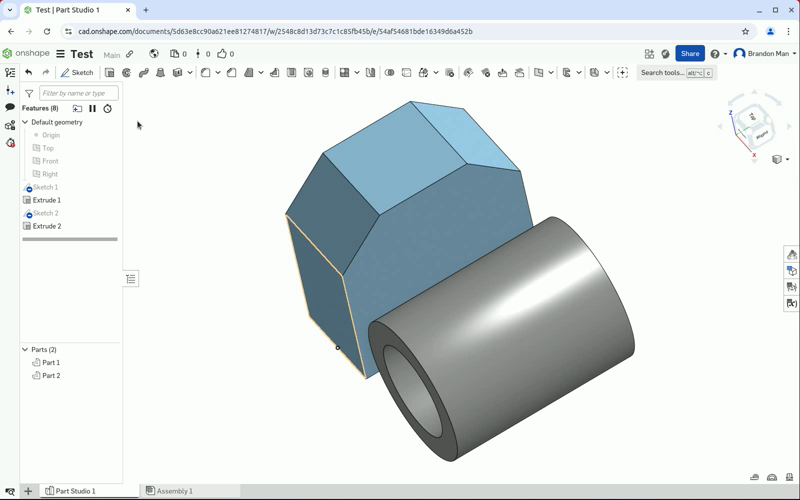
key(right, 2)
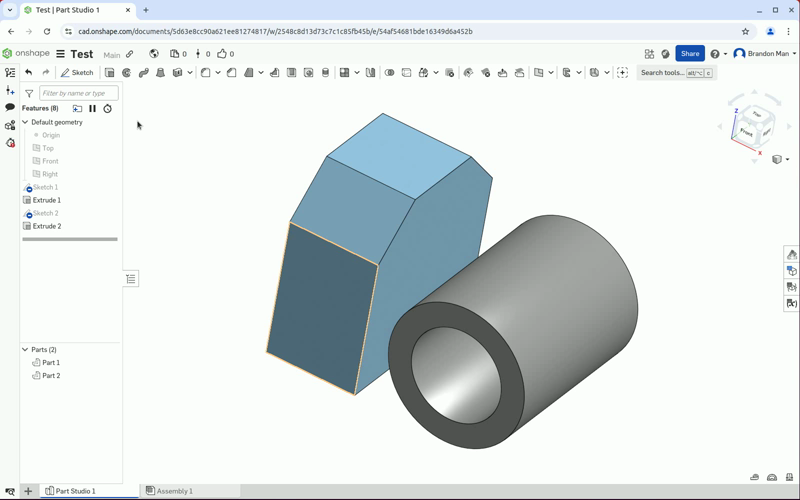
mouse_move(73, 189)
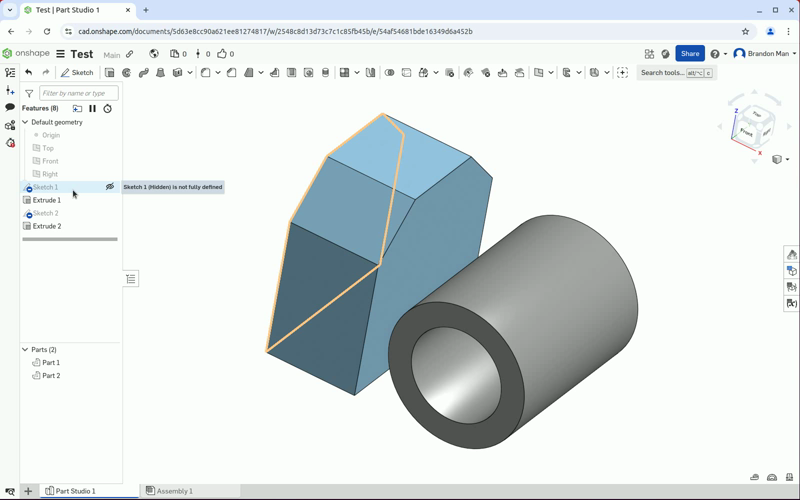
click(73, 189)